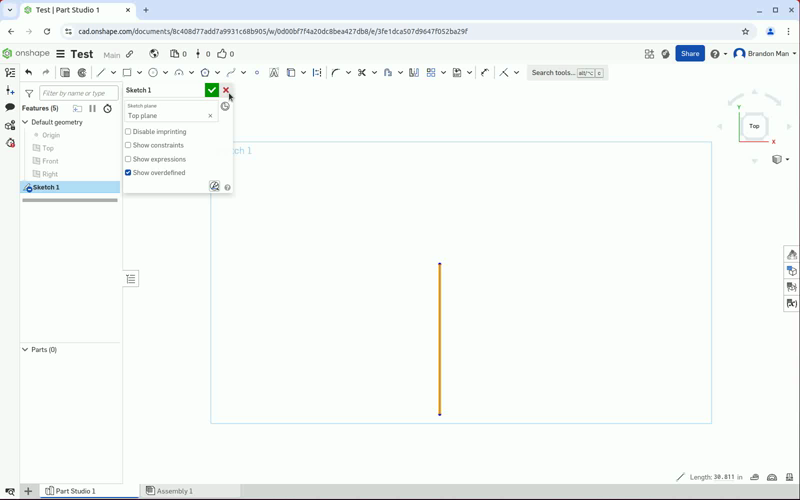
key(shift+h)
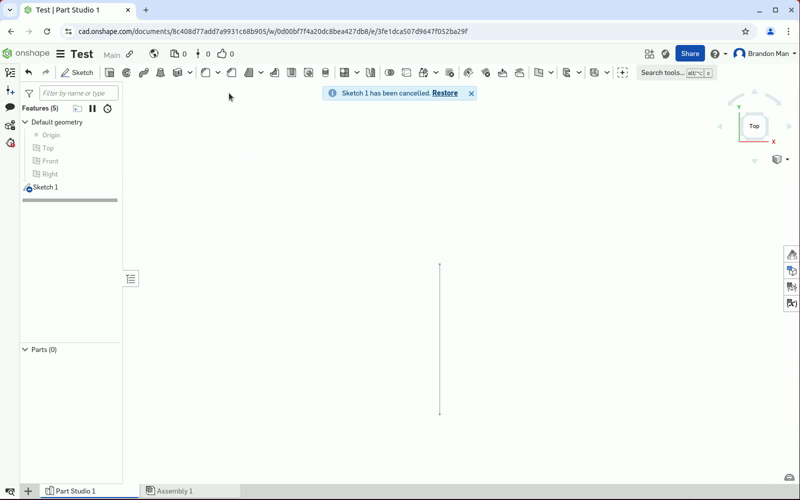
key(shift+s)
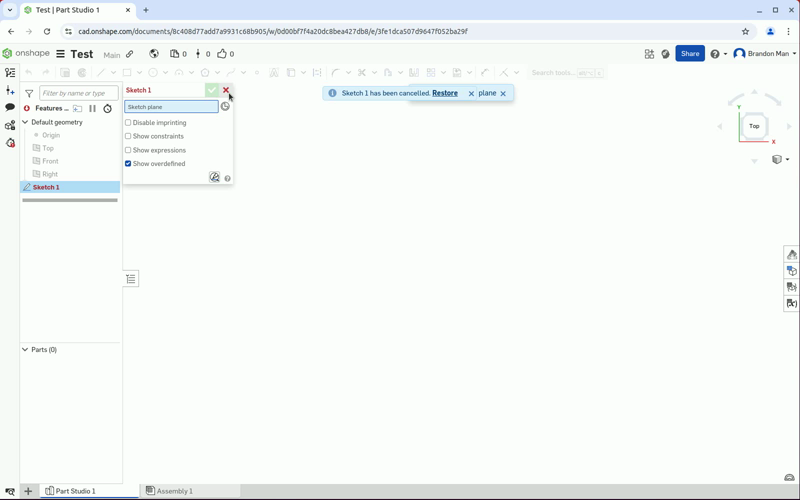
mouse_move(73, 150)
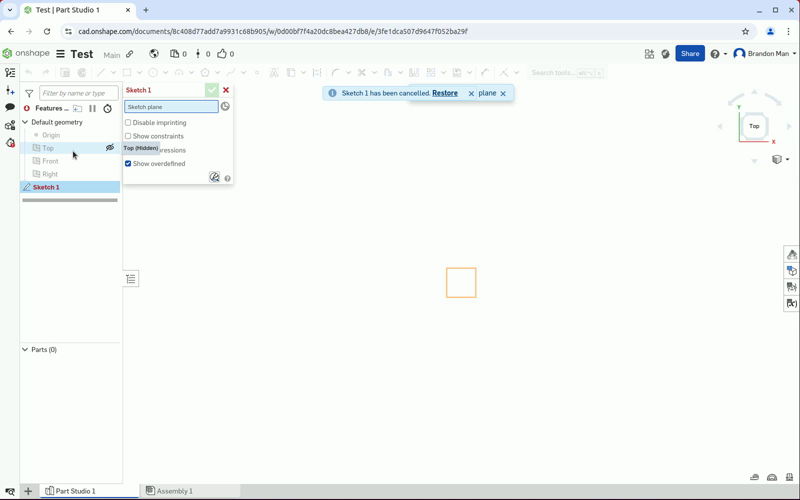
click(73, 150)
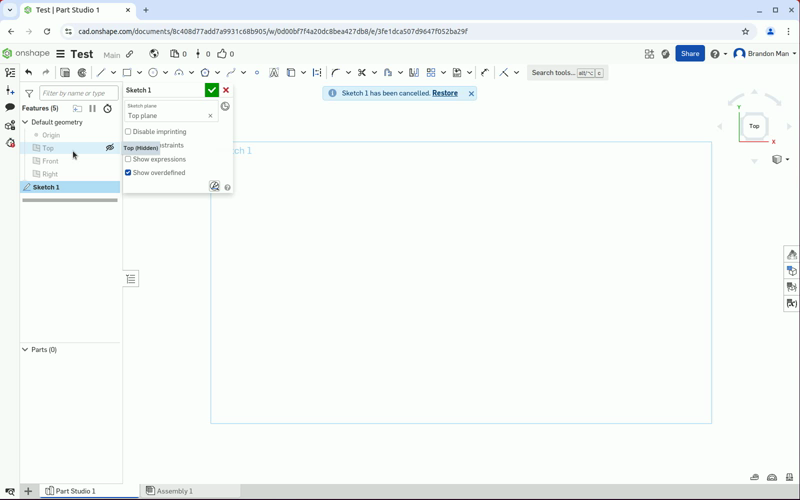
mouse_move(73, 352)
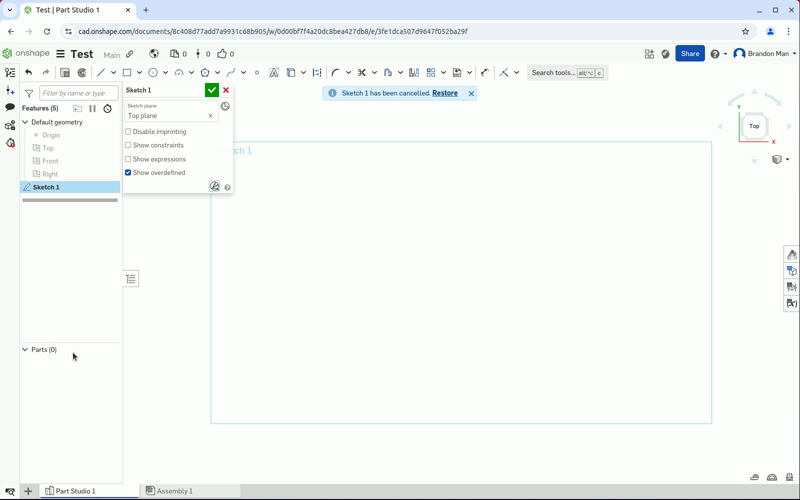
key(y)
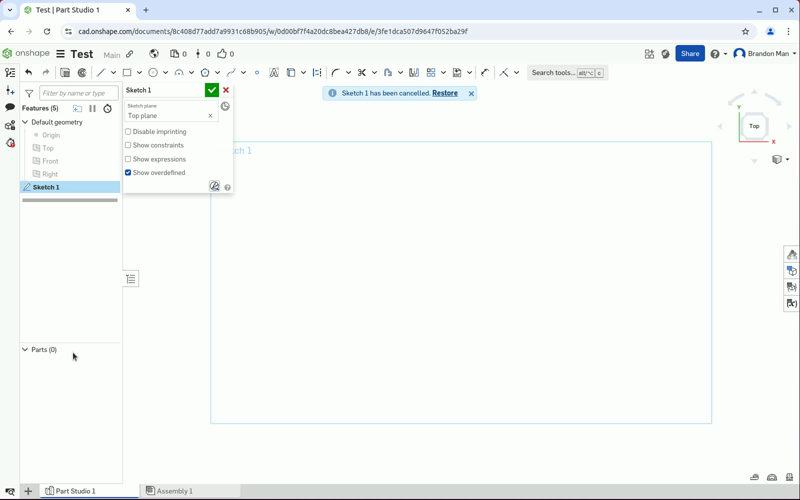
key(c)
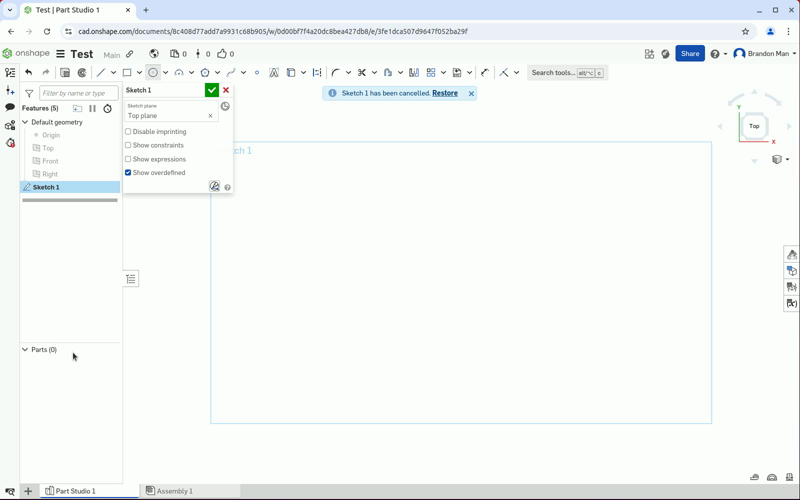
key_down(shift)
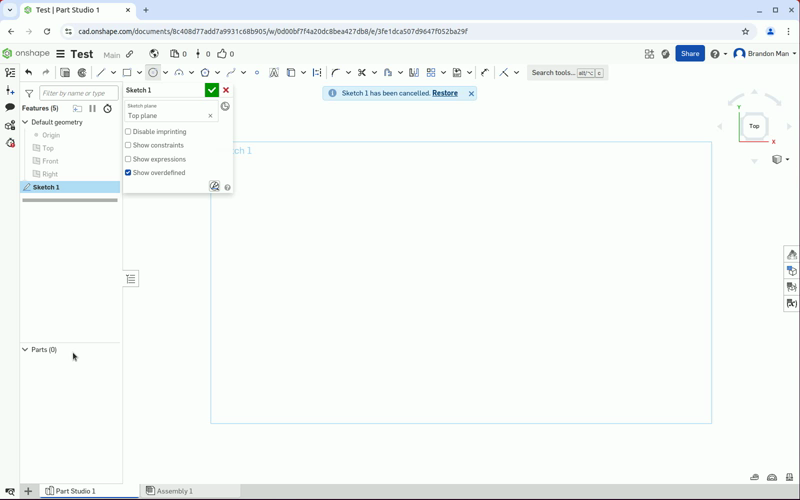
mouse_move(461, 282)
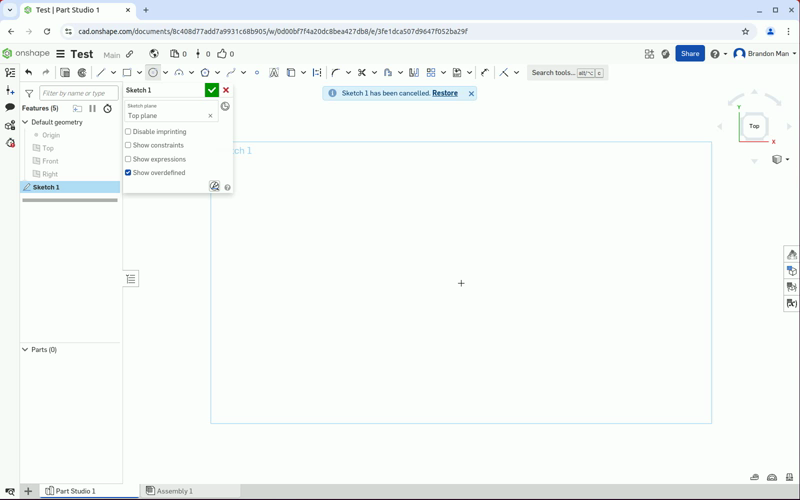
click(461, 282)
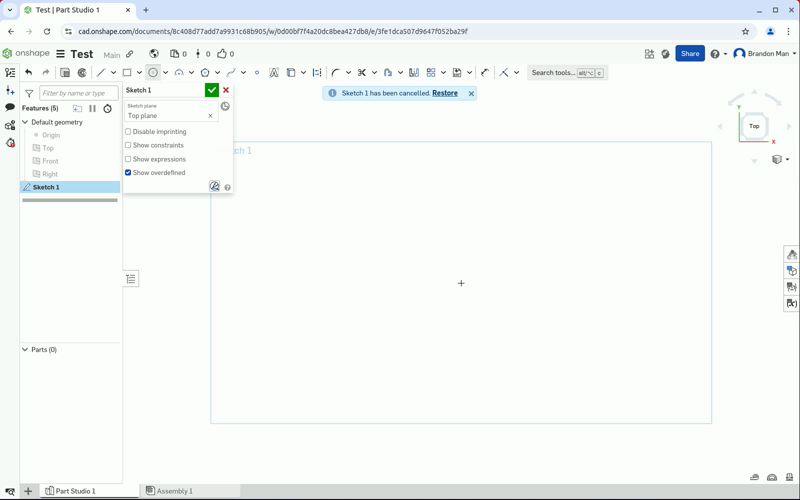
key_up(shift)
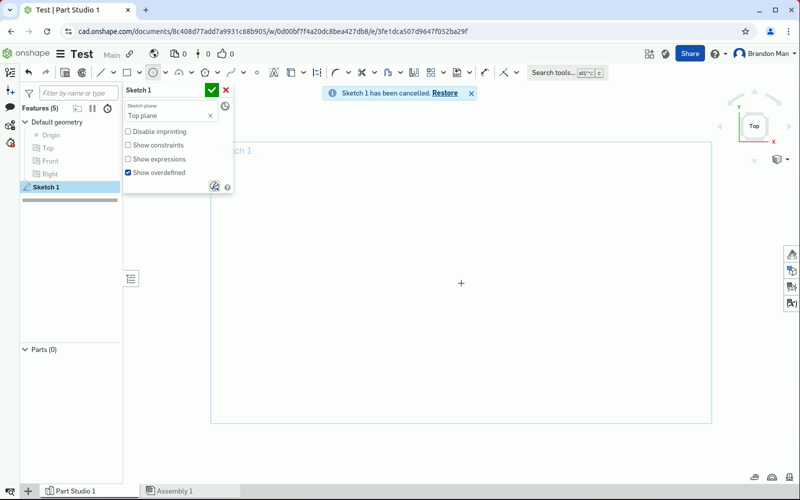
mouse_move(504, 282)
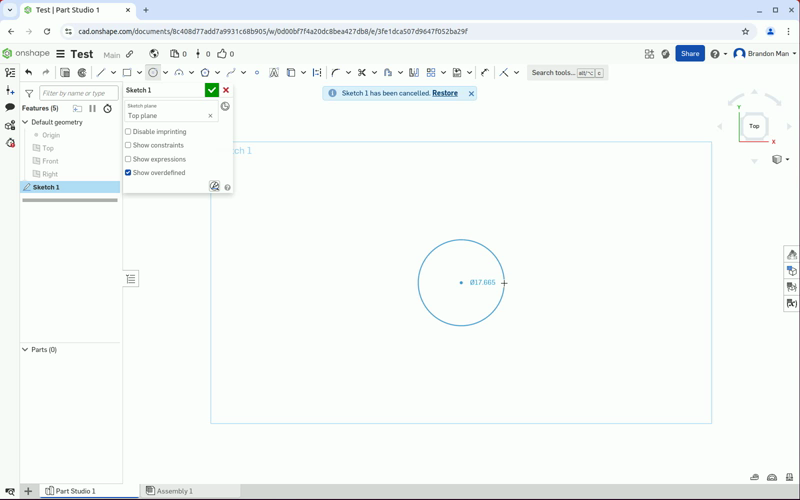
click(504, 282)
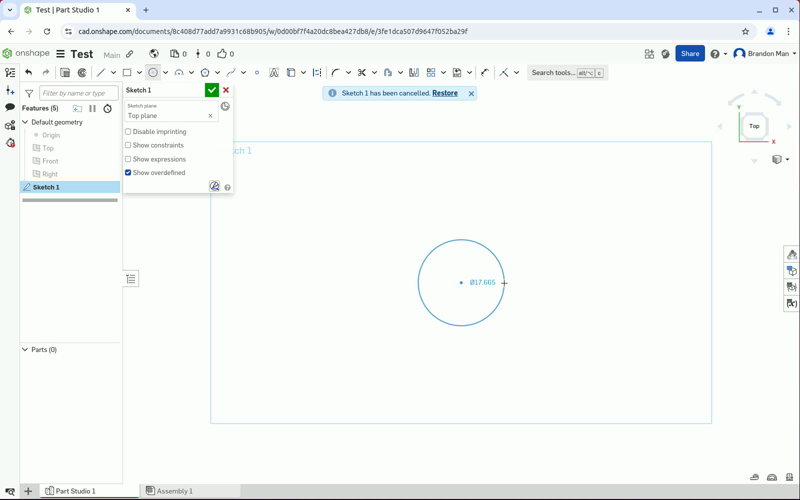
key(esc)
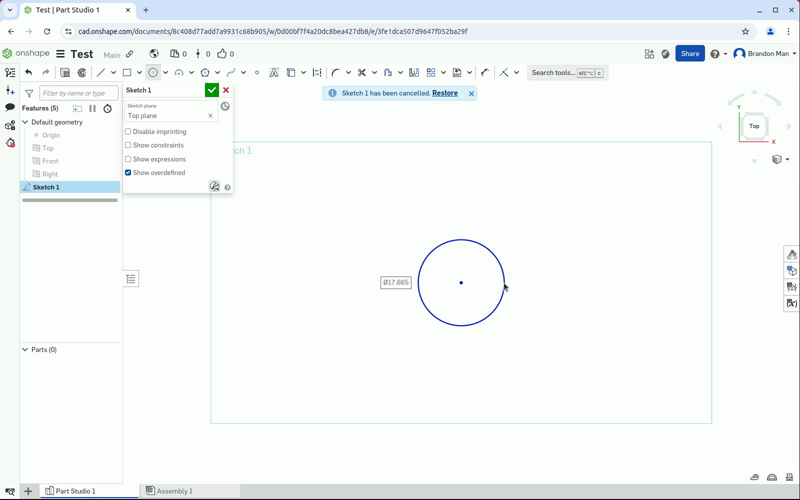
key(c)
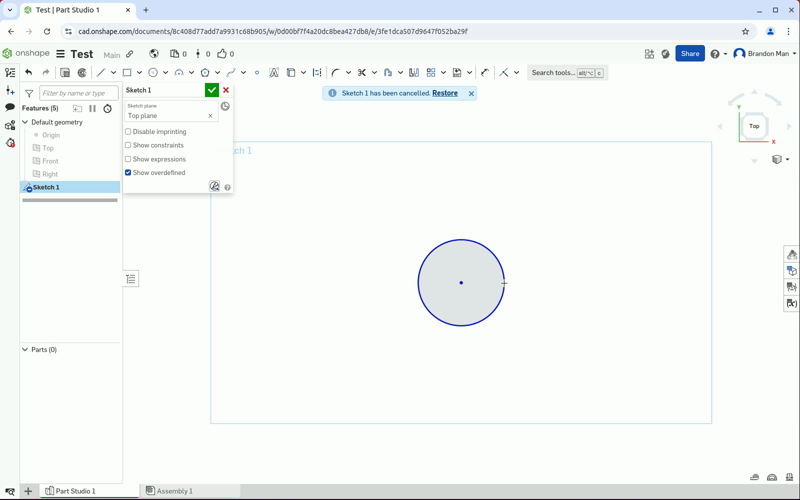
key_down(shift)
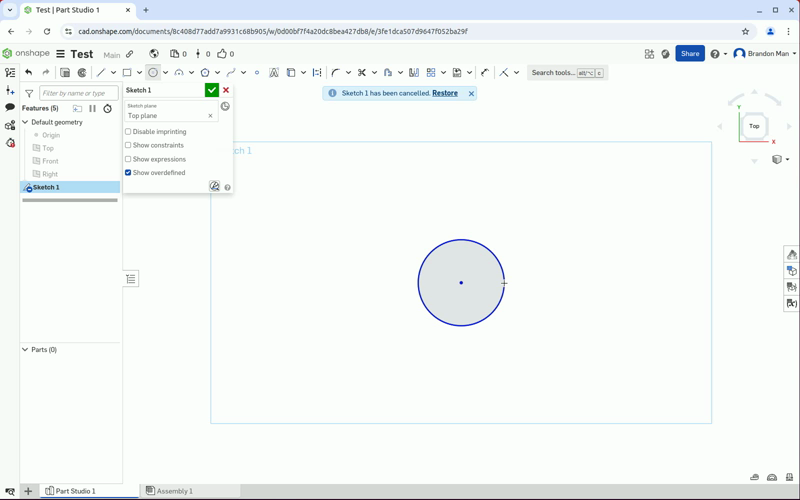
mouse_move(461, 282)
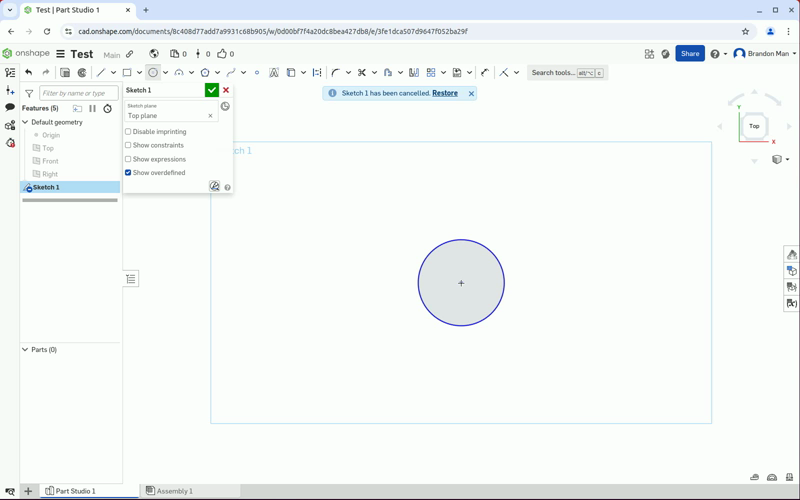
click(461, 282)
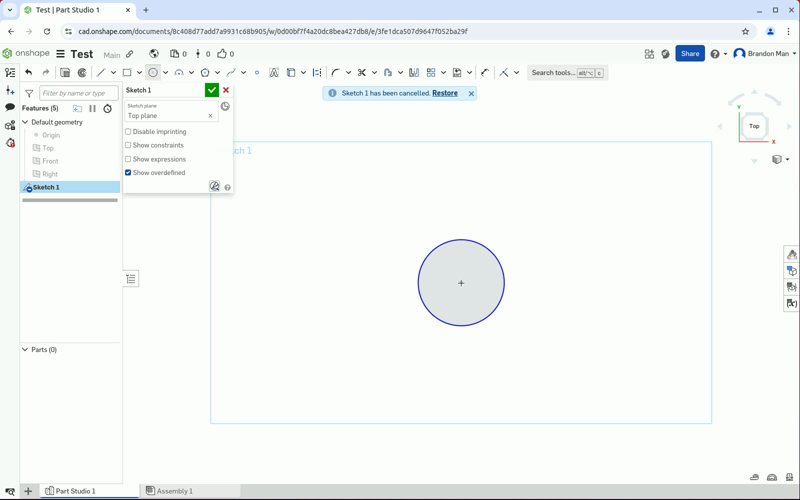
key_up(shift)
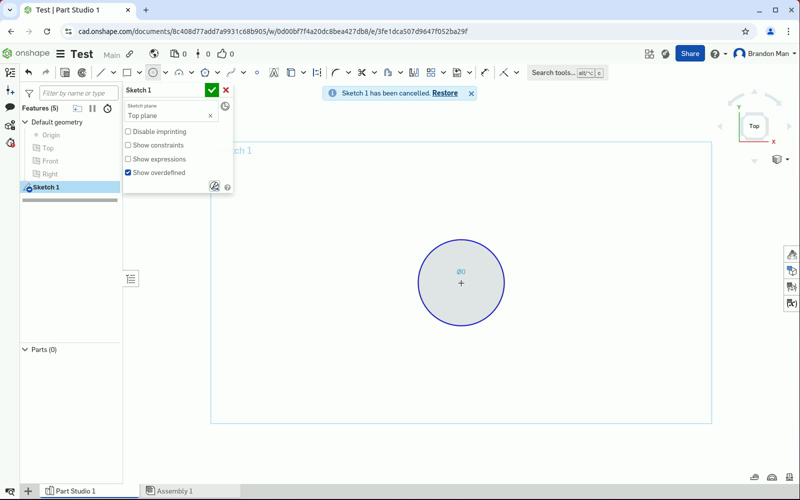
mouse_move(483, 282)
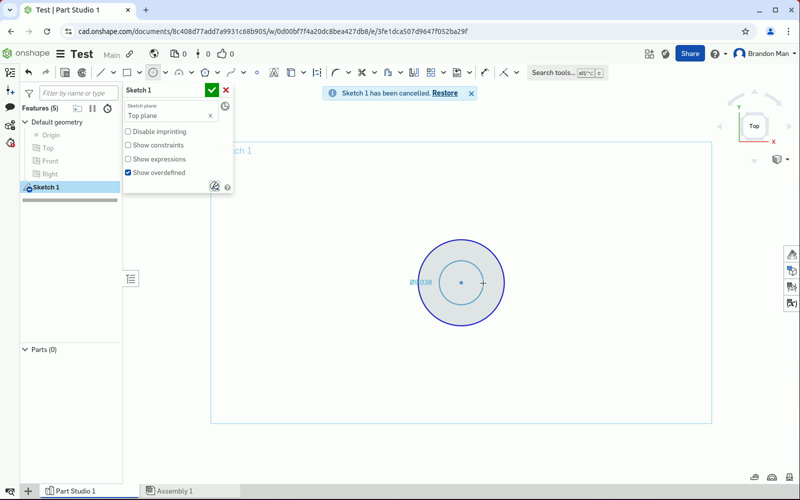
click(483, 282)
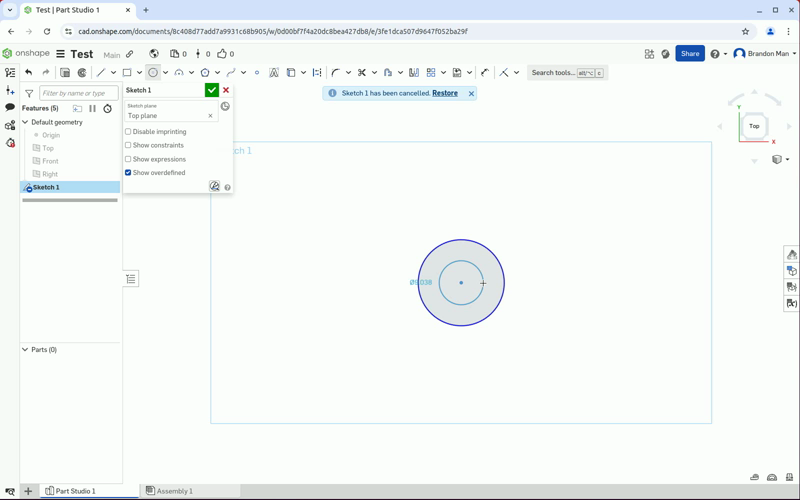
key(esc)
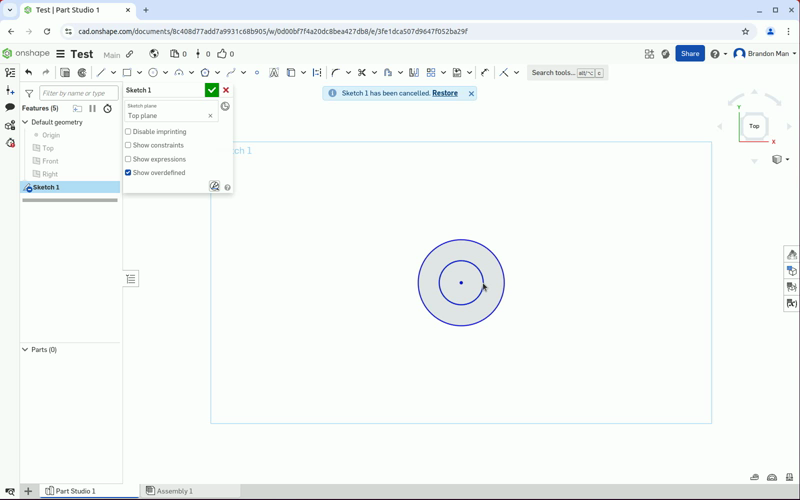
mouse_move(435, 297)
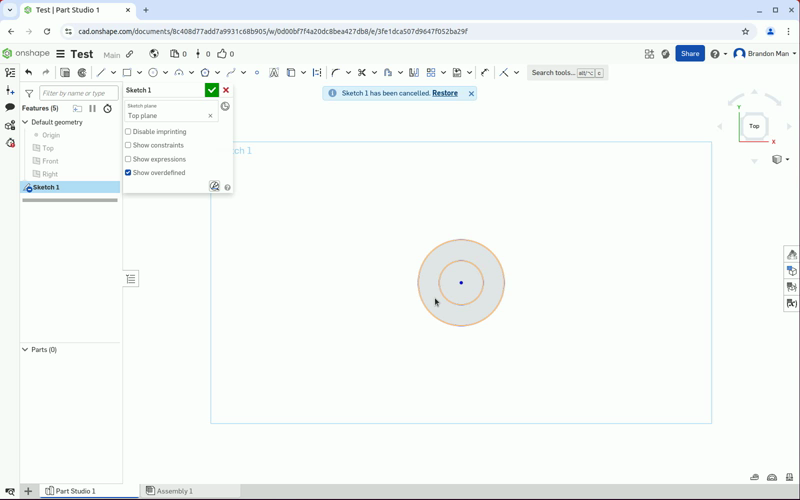
click(435, 297)
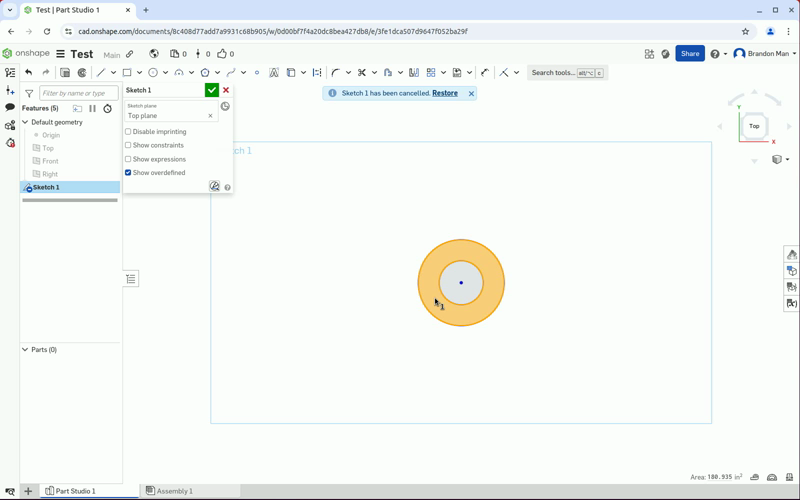
mouse_move(73, 352)
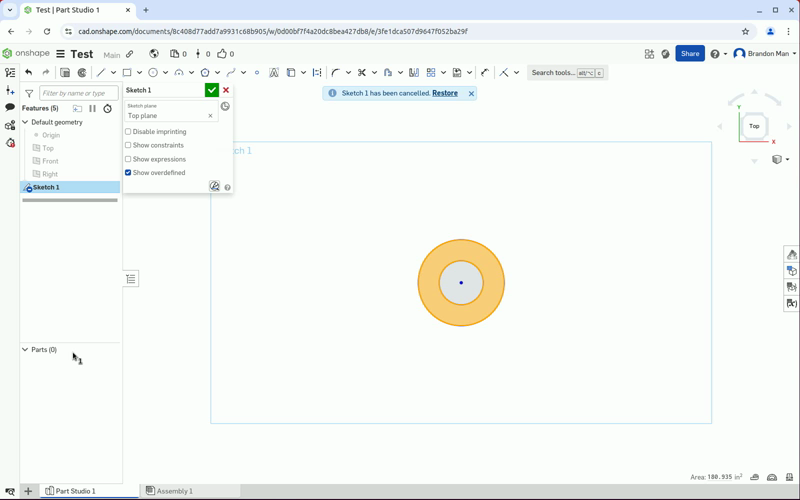
key(shift+y)
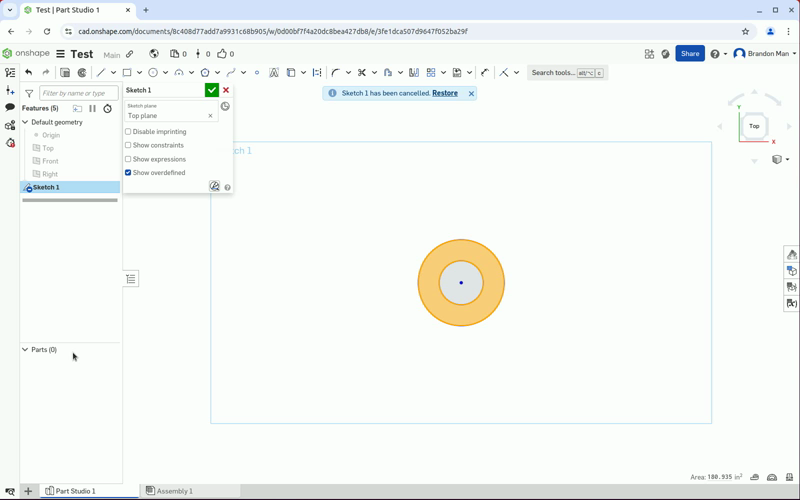
key(shift+e)
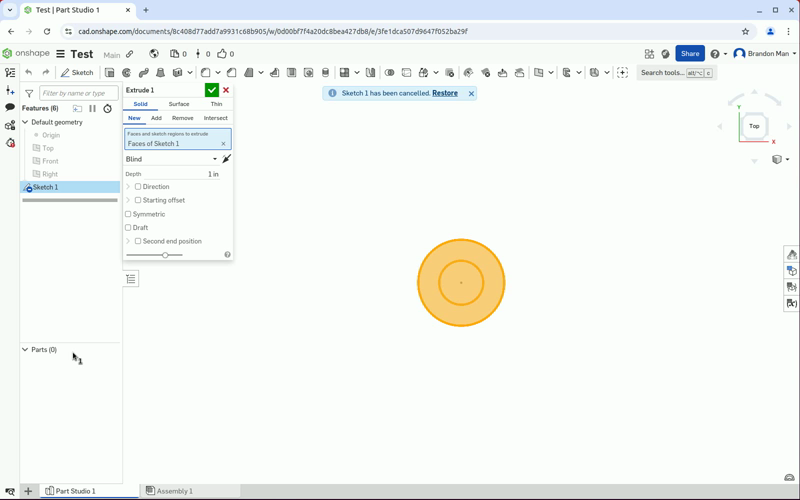
mouse_move(143, 106)
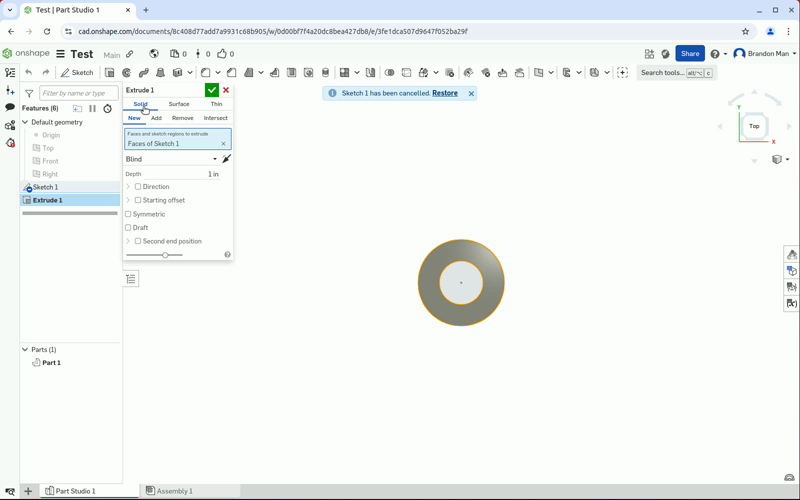
click(143, 106)
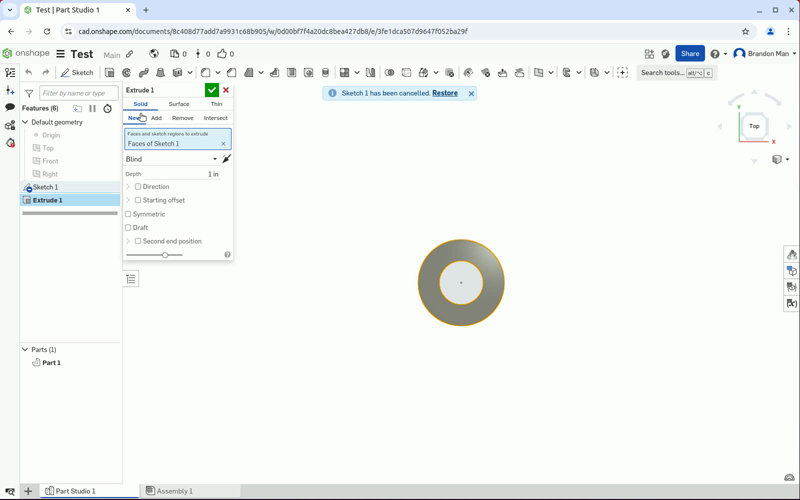
mouse_move(137, 120)
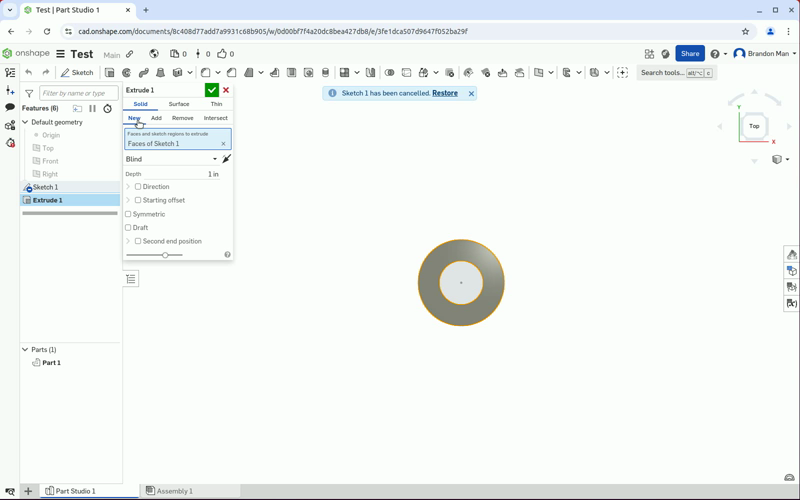
click(137, 120)
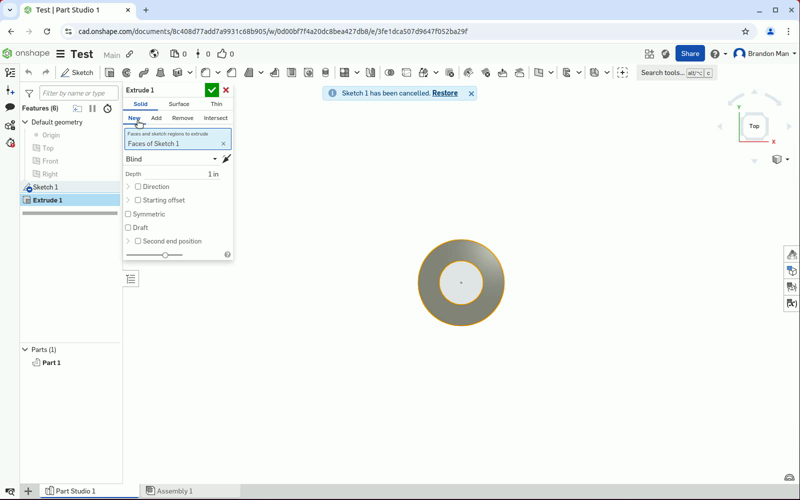
key(tab, 4)
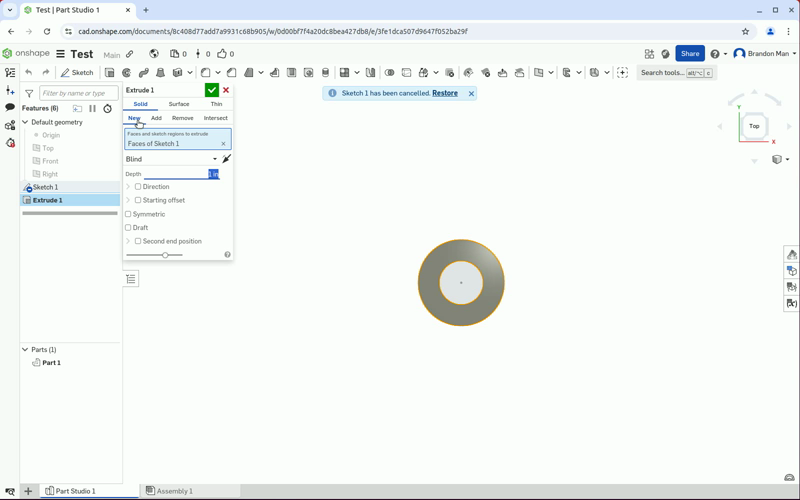
text(5.296)
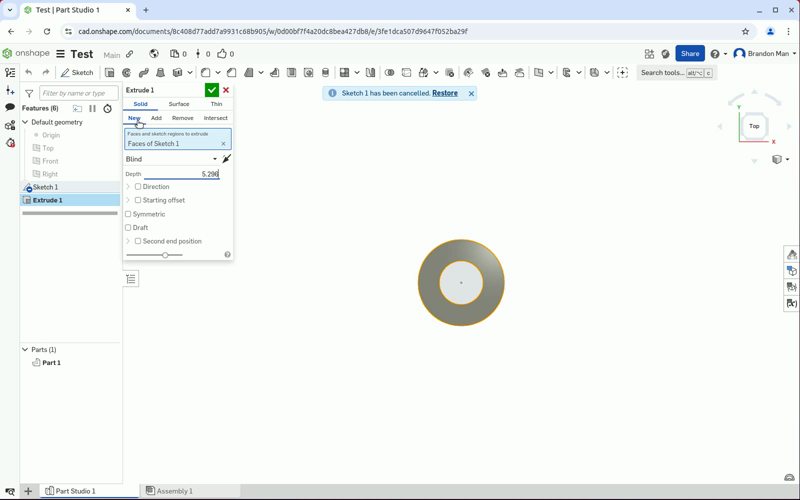
key(enter)
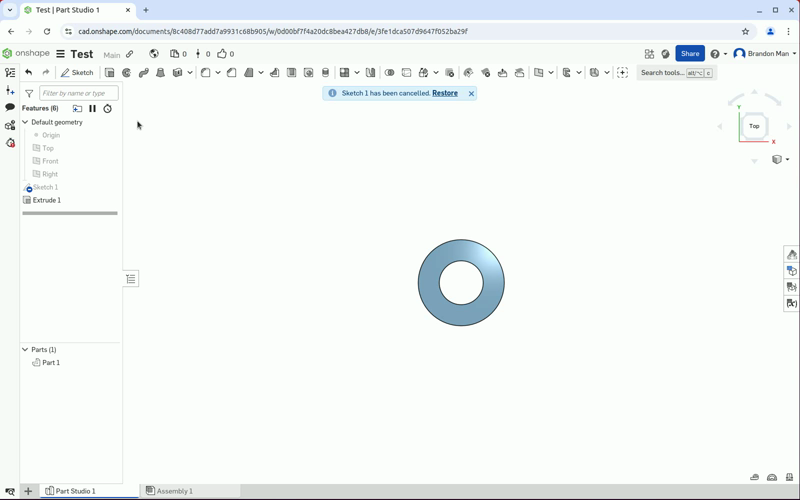
key(shift+h)
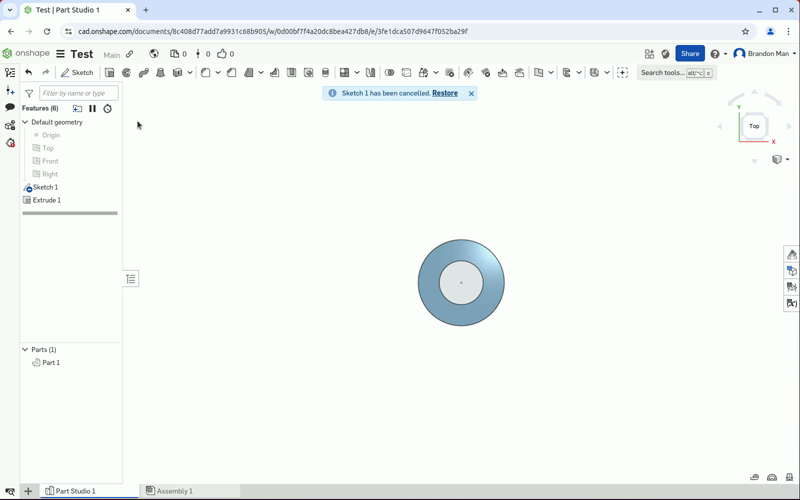
key(shift+h)
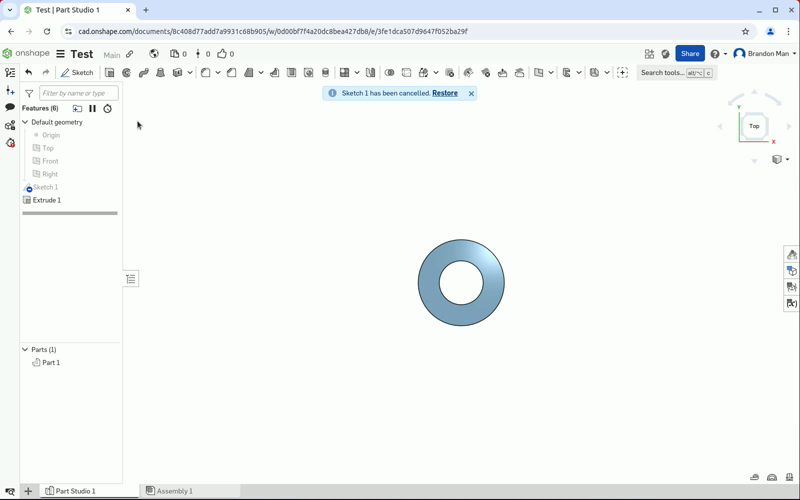
mouse_move(73, 189)
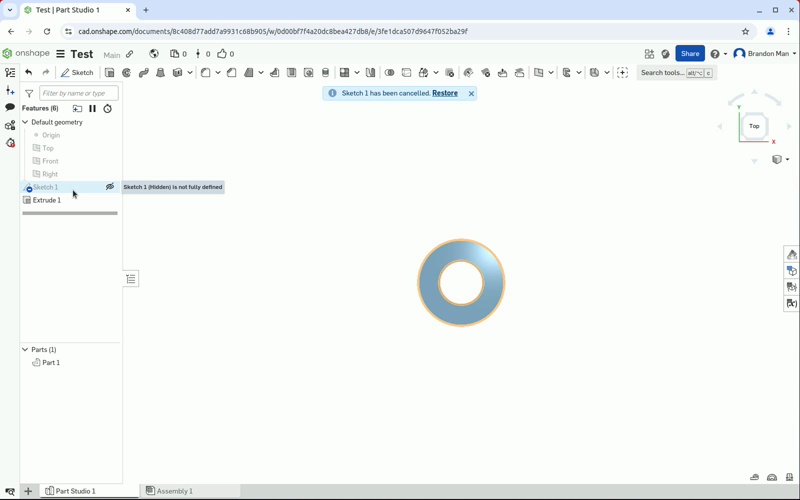
click(73, 189)
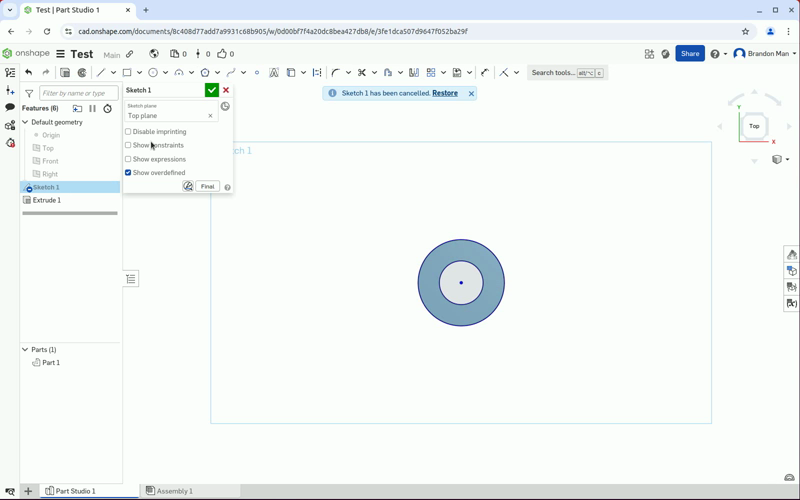
mouse_move(229, 92)
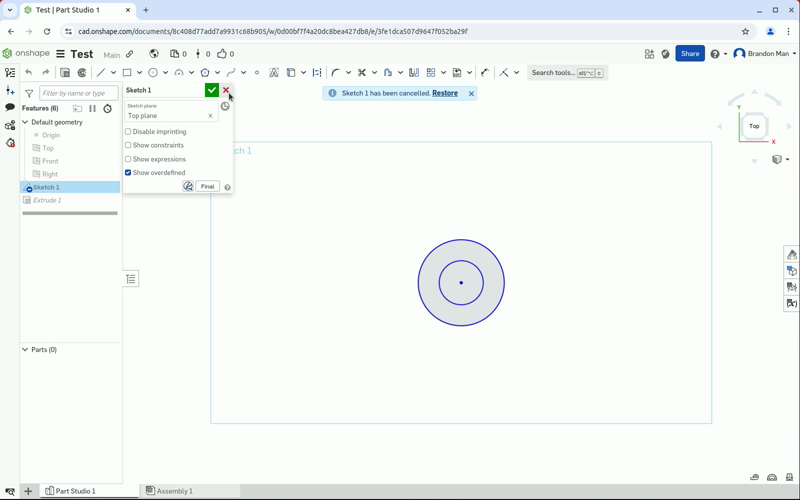
click(229, 92)
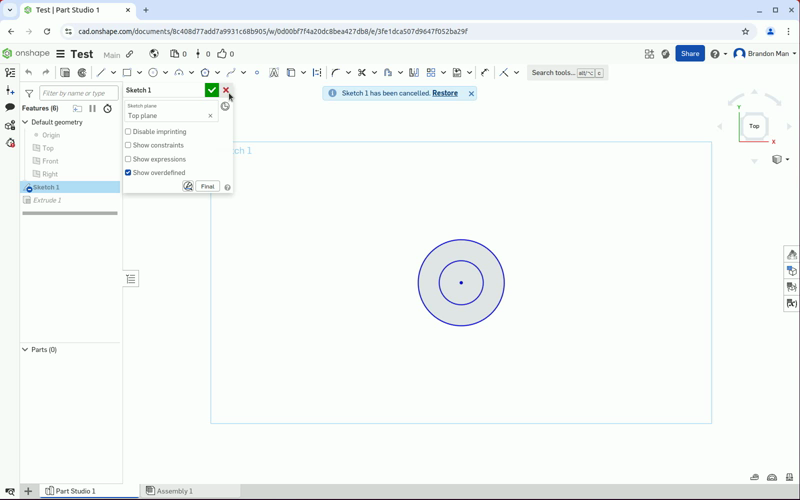
key(shift+s)
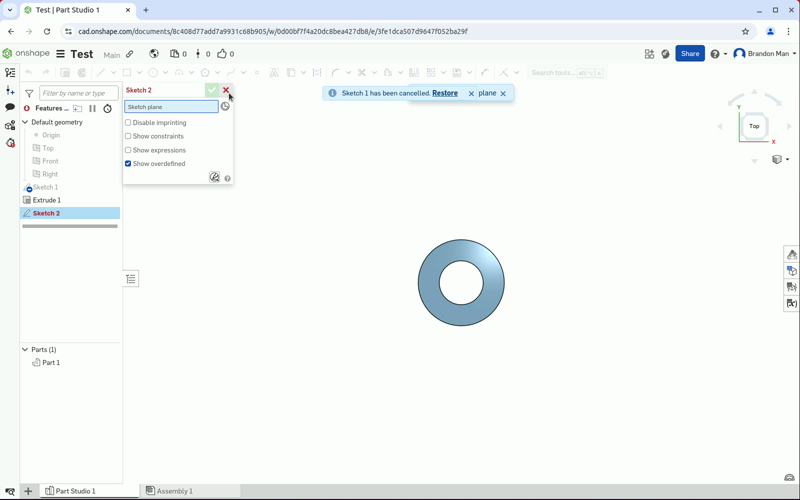
mouse_move(73, 150)
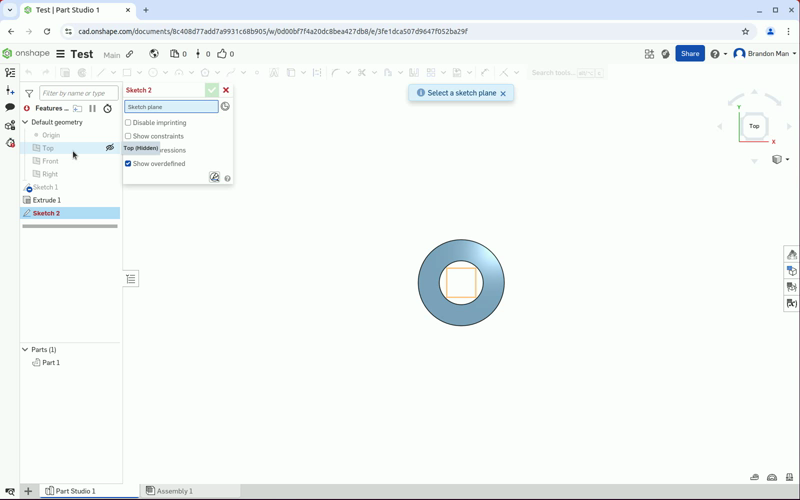
click(73, 150)
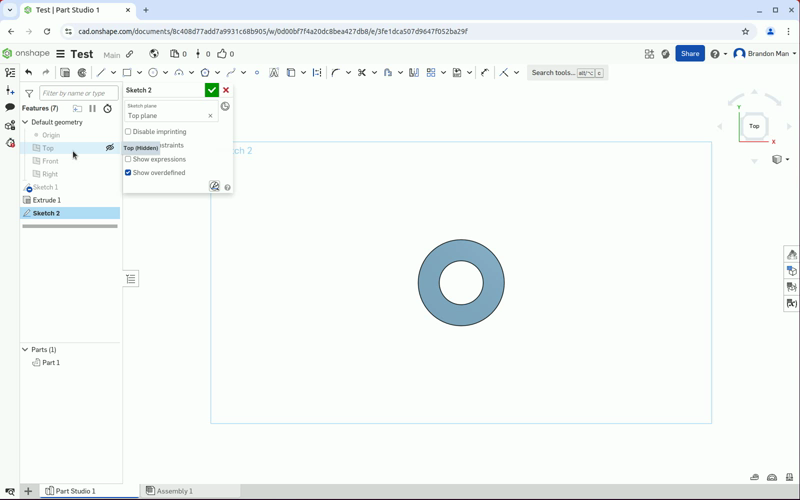
mouse_move(73, 352)
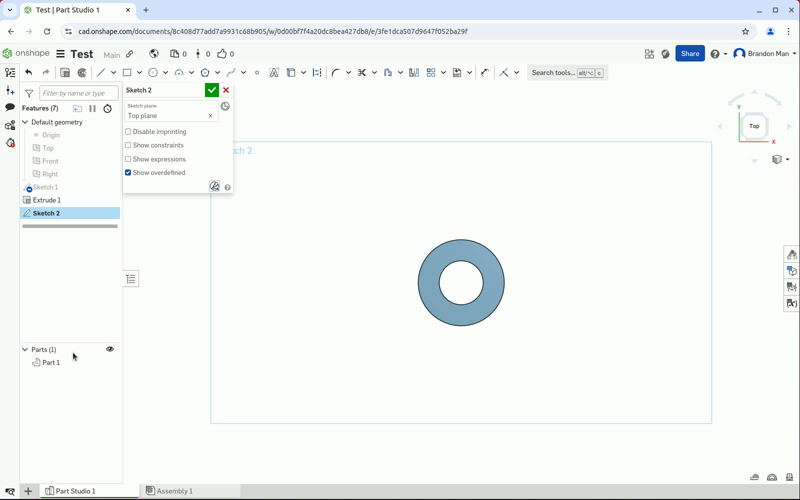
key(y)
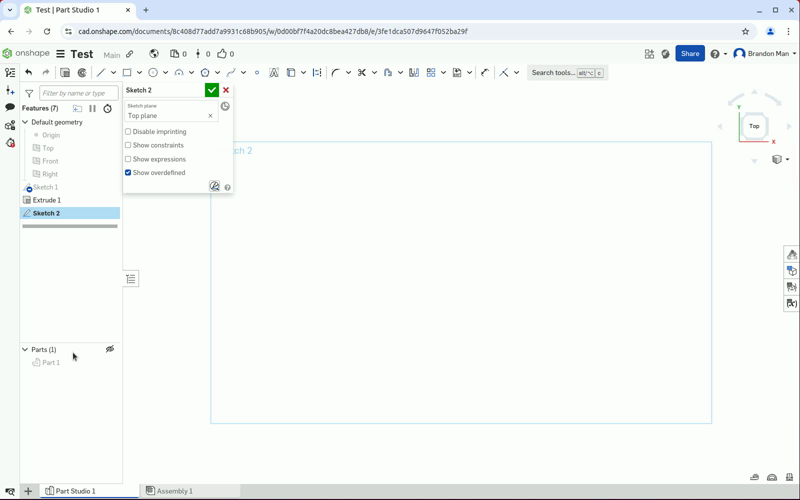
key(c)
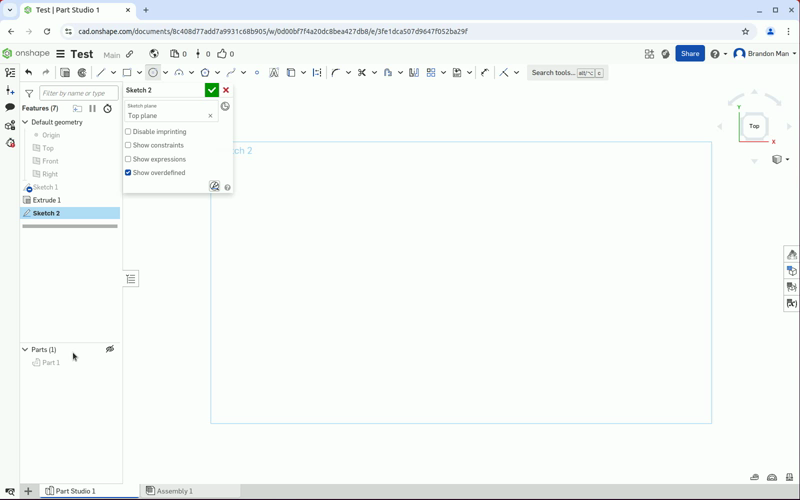
key_down(shift)
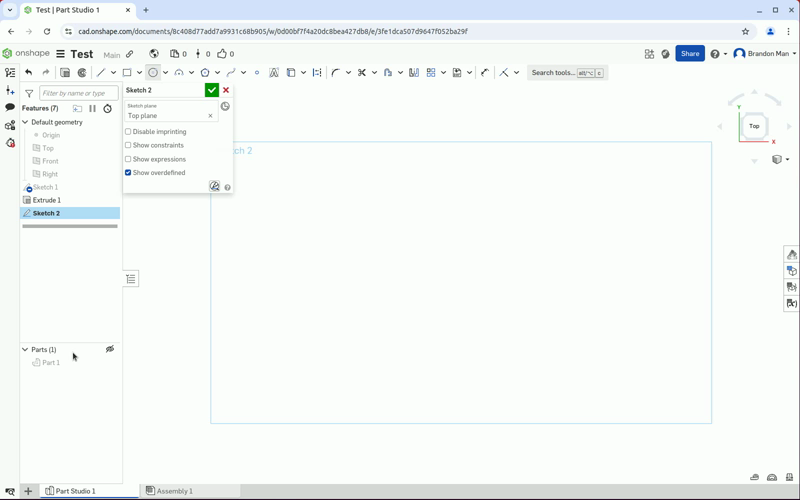
mouse_move(548, 282)
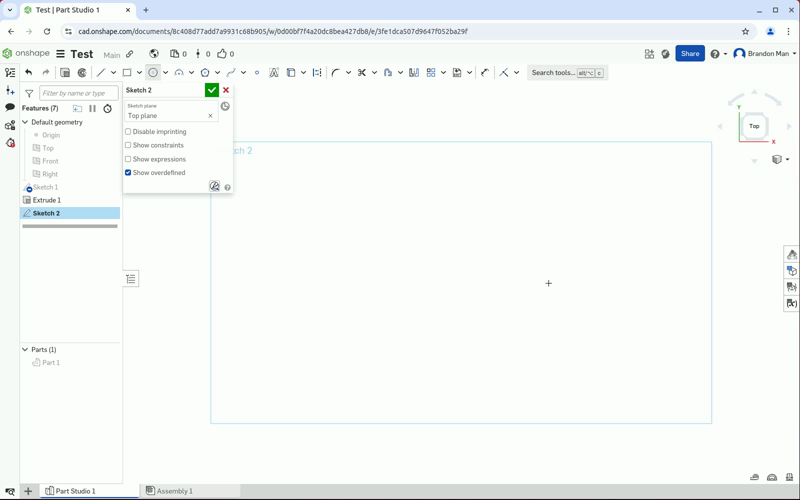
click(548, 282)
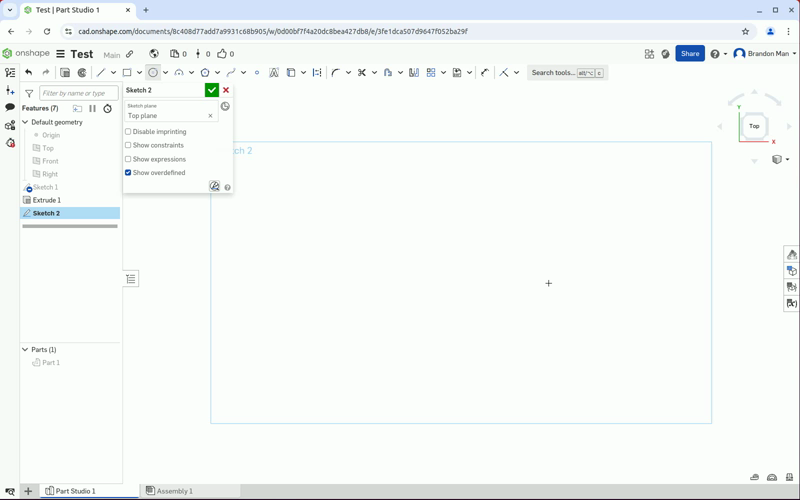
key_up(shift)
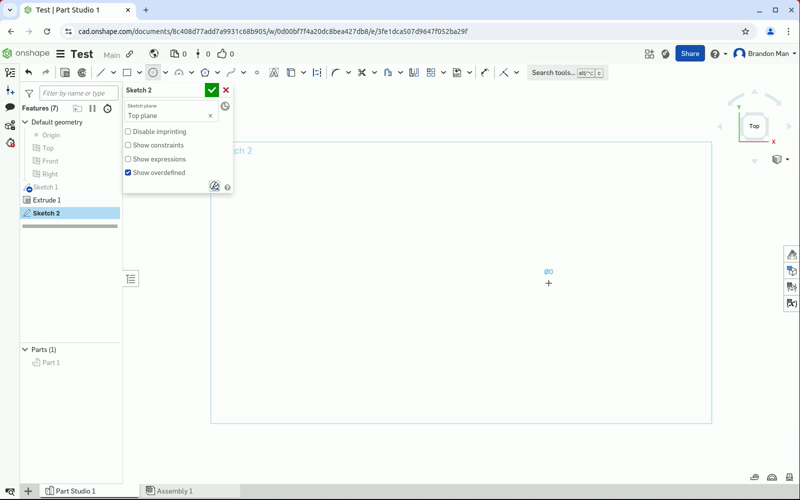
mouse_move(574, 282)
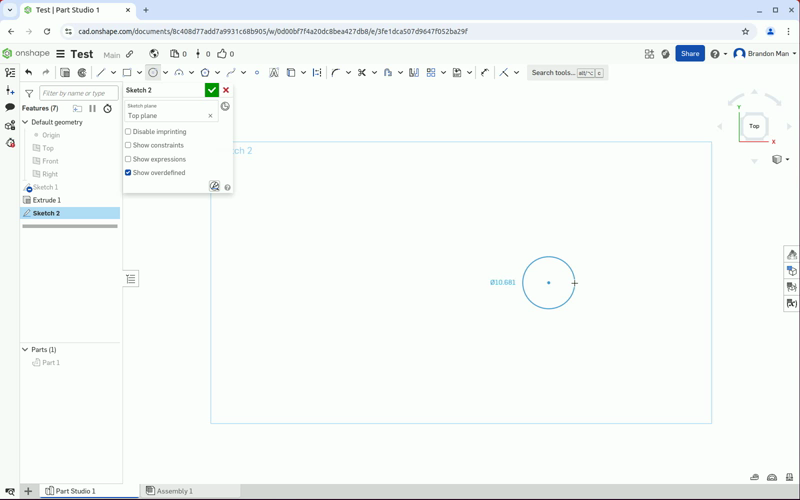
click(574, 282)
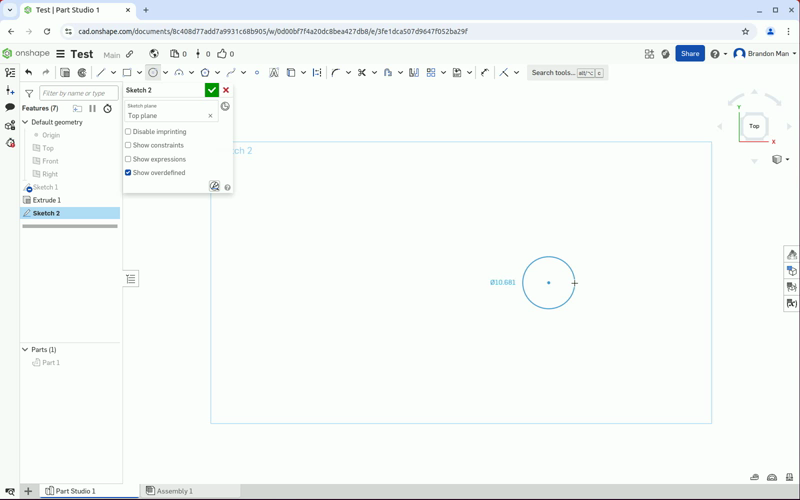
key(esc)
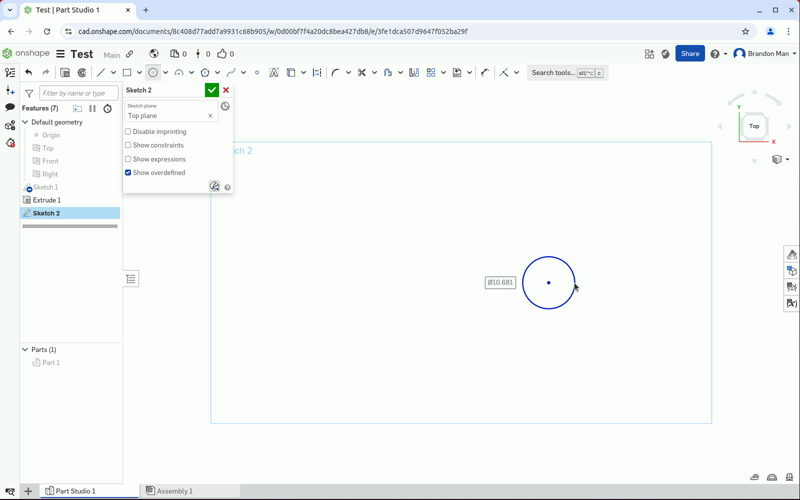
key(c)
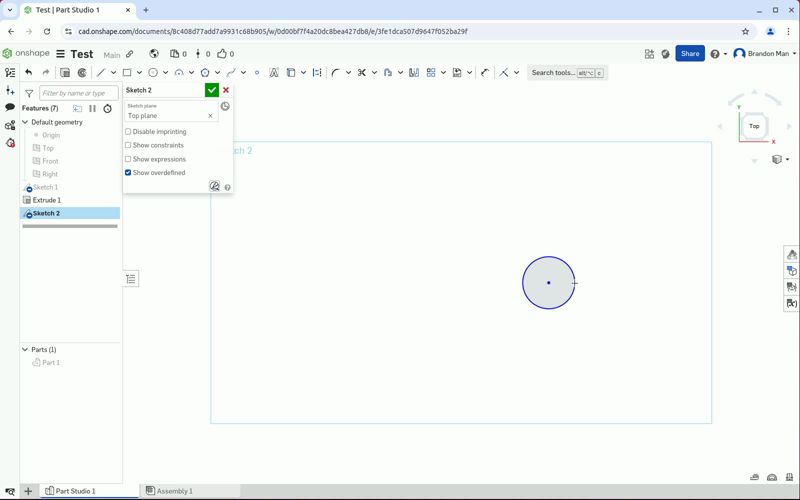
key_down(shift)
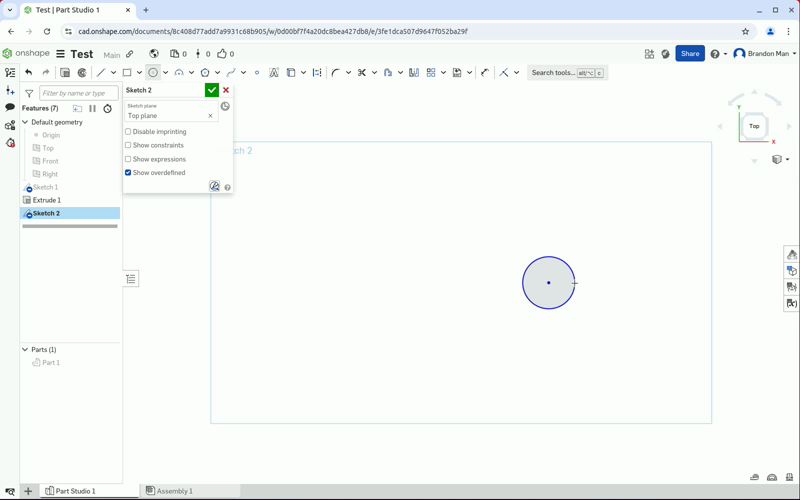
mouse_move(548, 282)
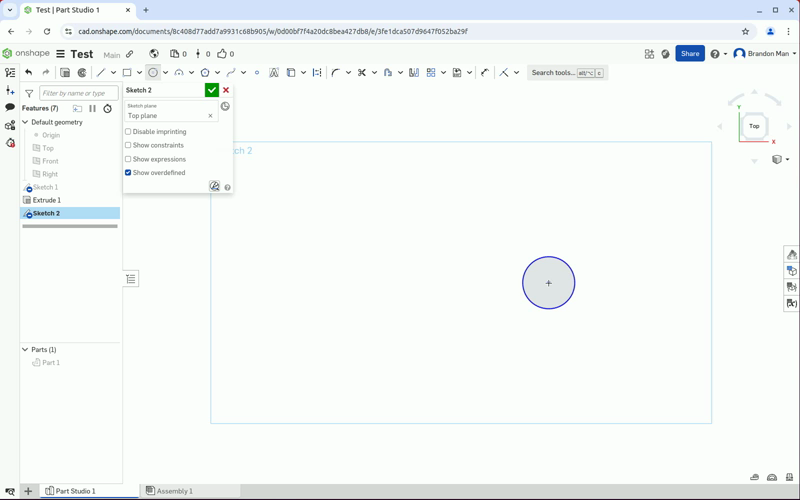
click(548, 282)
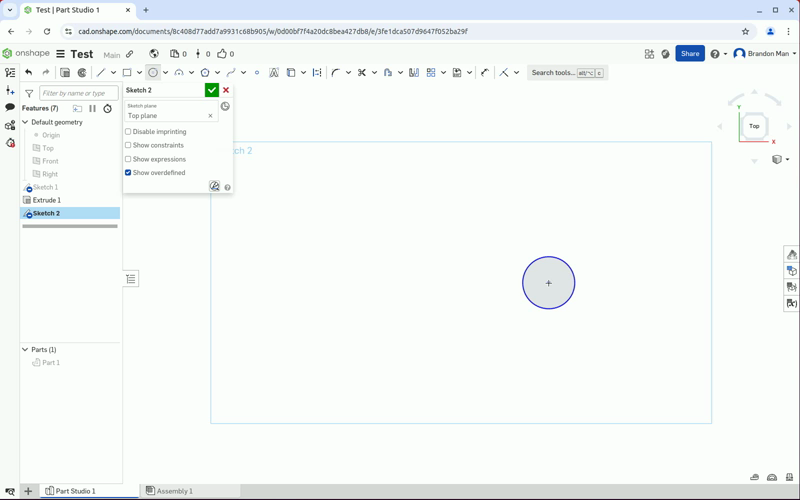
key_up(shift)
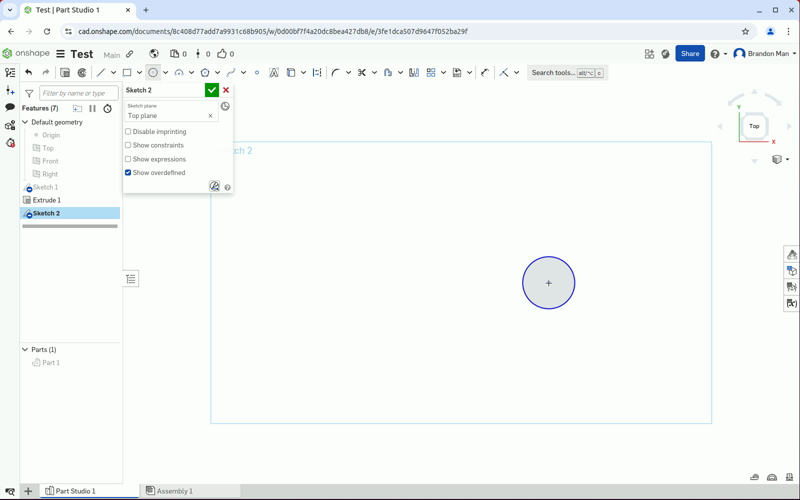
mouse_move(563, 282)
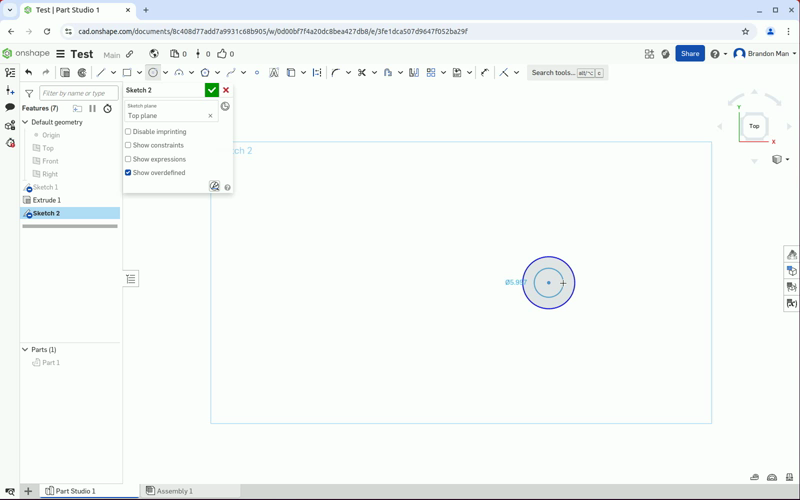
click(563, 282)
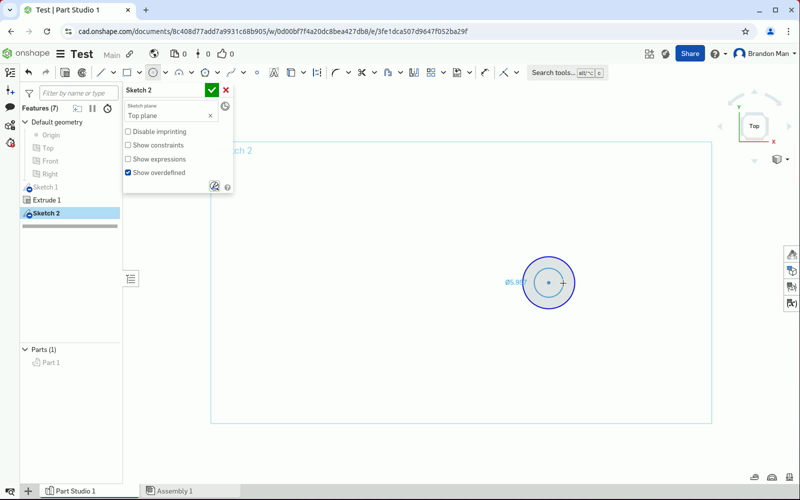
key(esc)
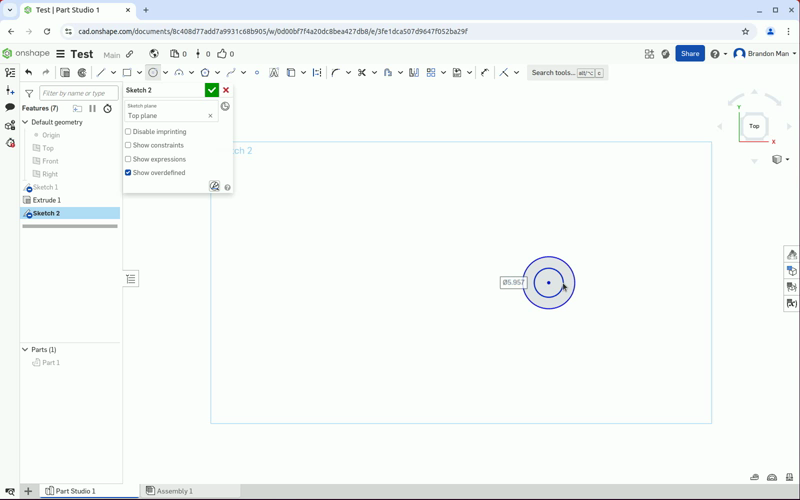
mouse_move(560, 302)
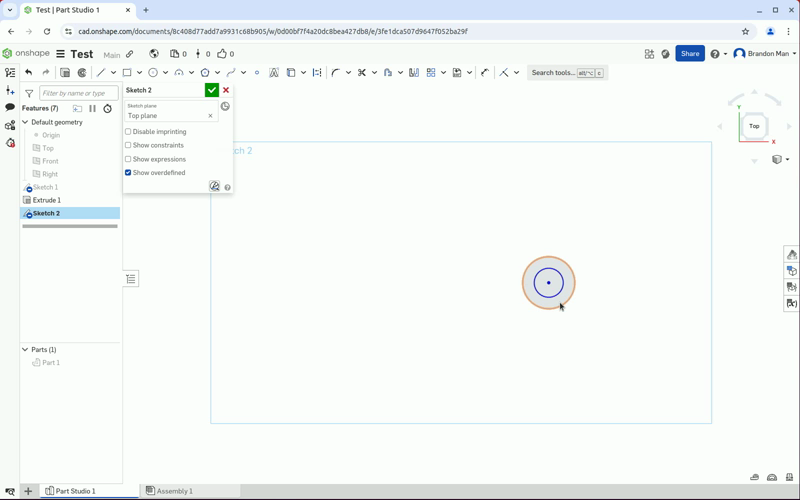
scroll(6)
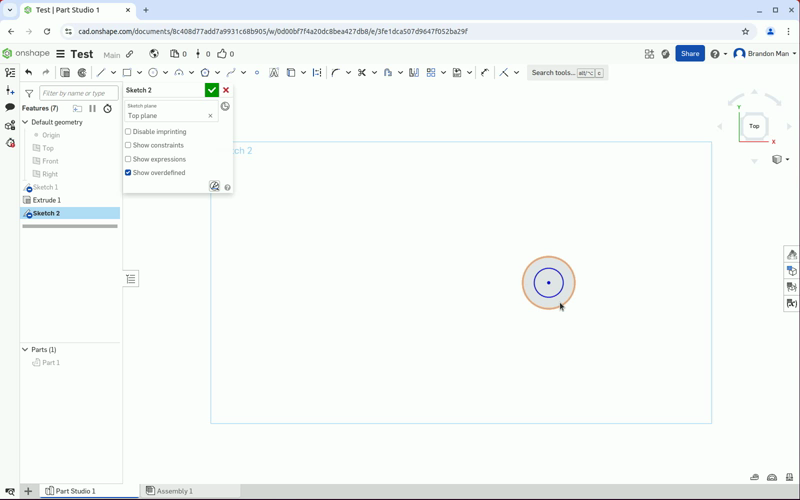
scroll(6)
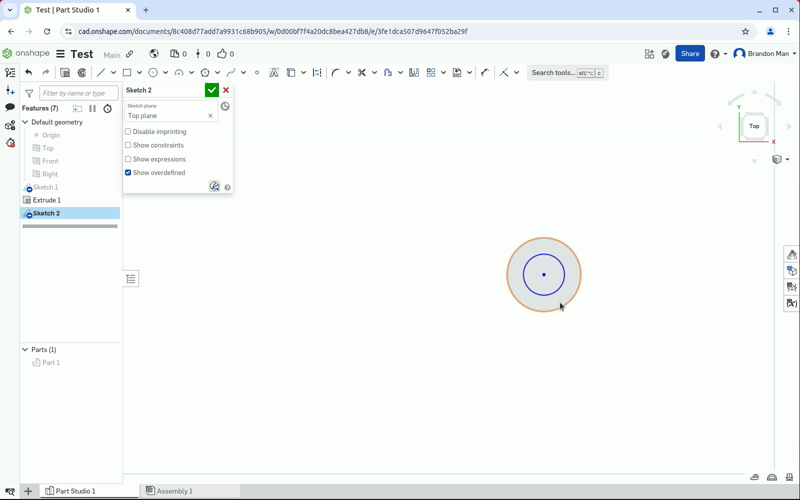
scroll(6)
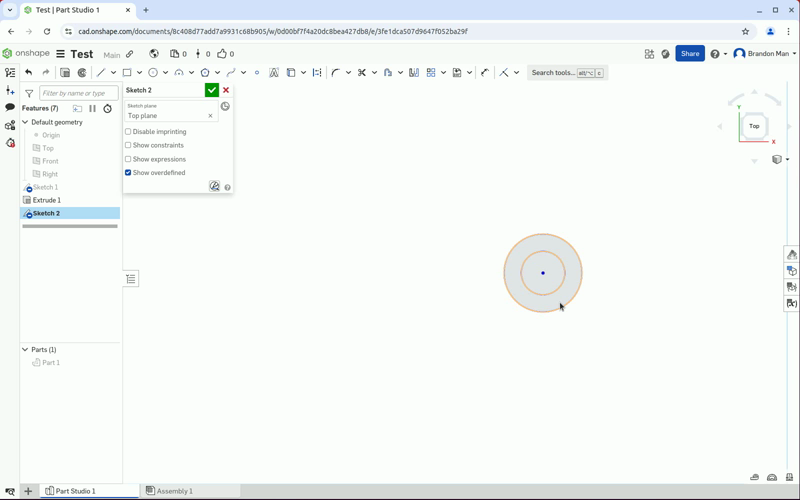
scroll(6)
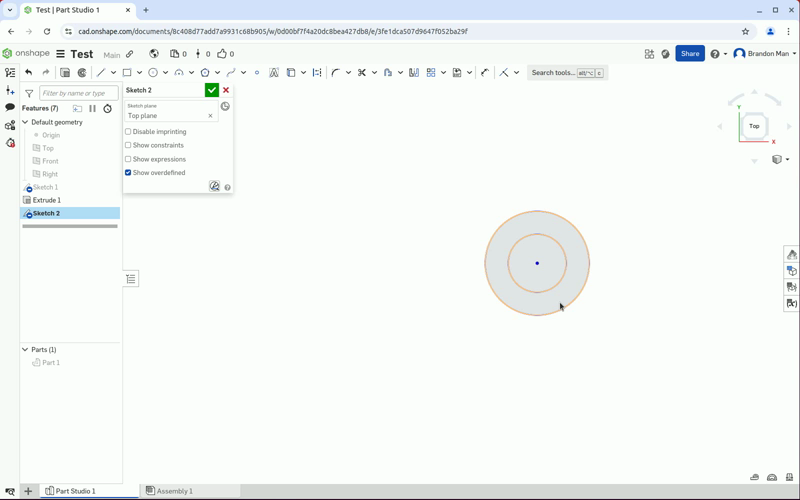
scroll(6)
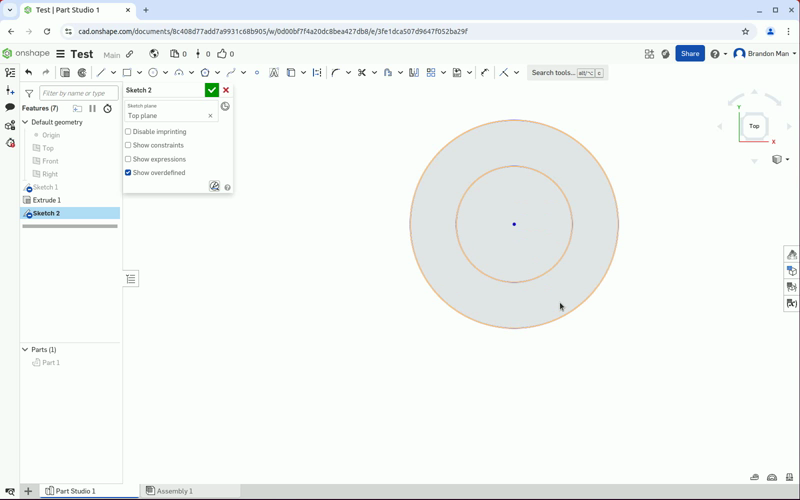
scroll(6)
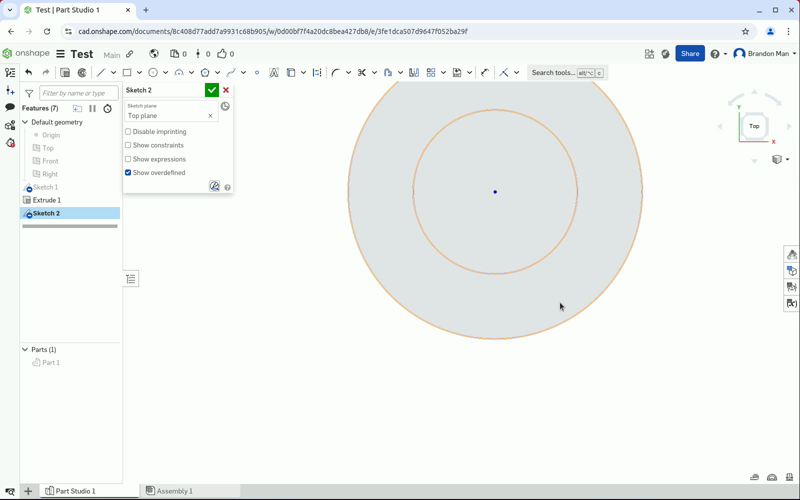
scroll(6)
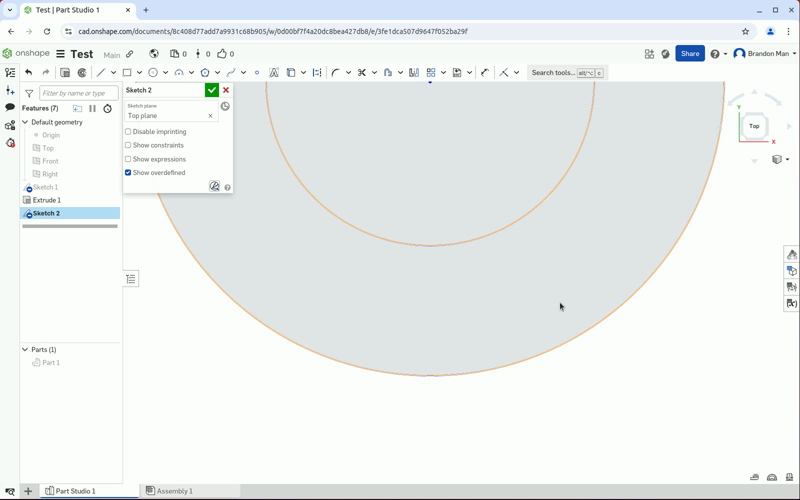
click(560, 302)
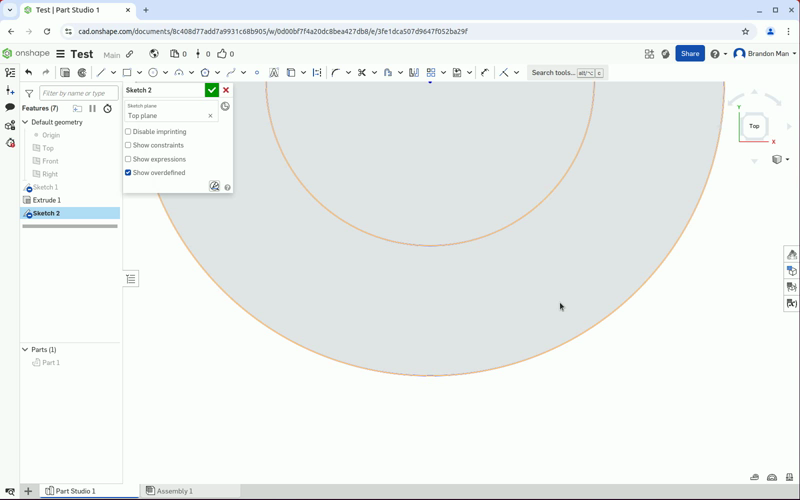
scroll(-6)
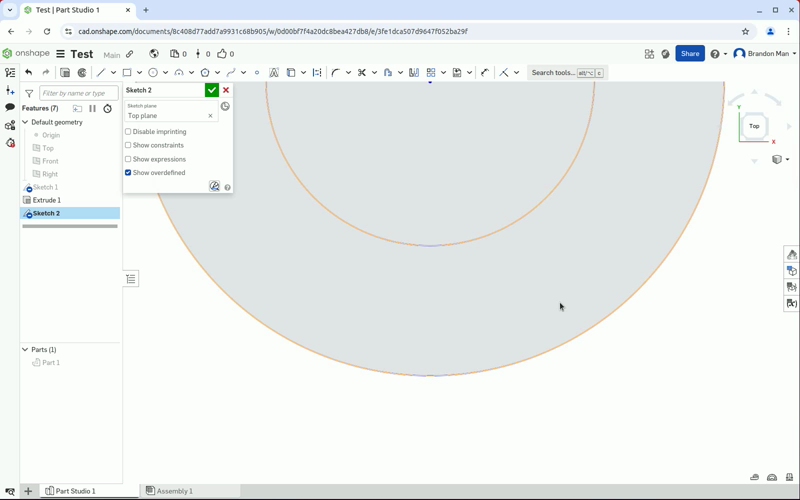
scroll(-6)
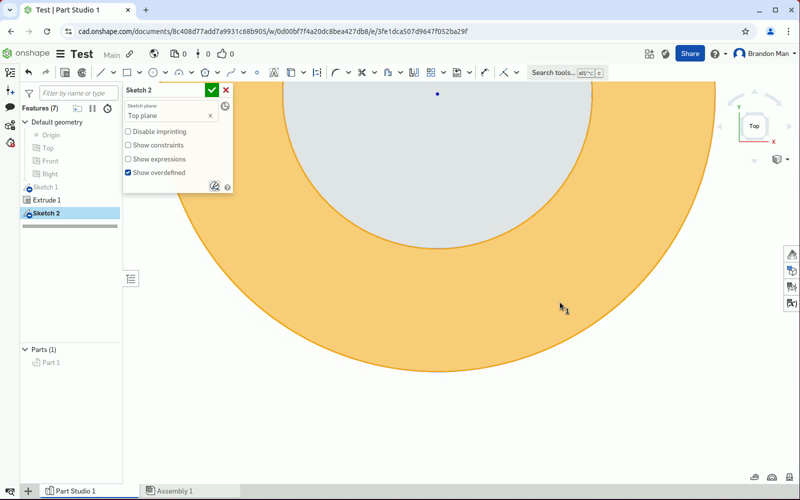
scroll(-6)
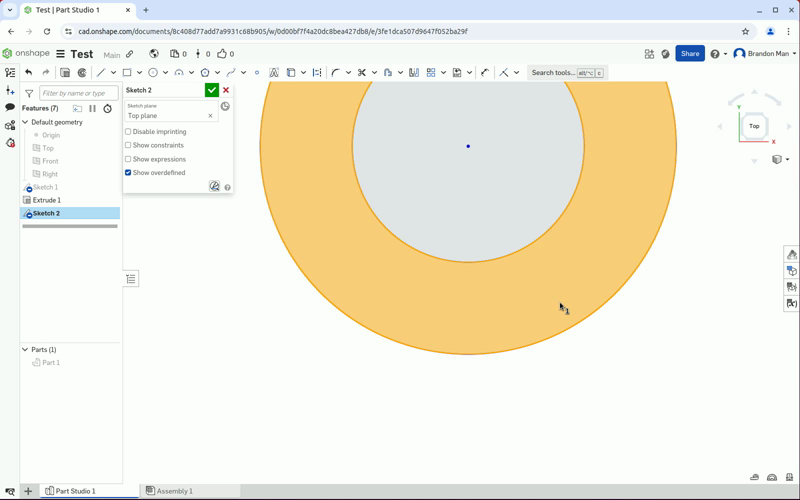
scroll(-6)
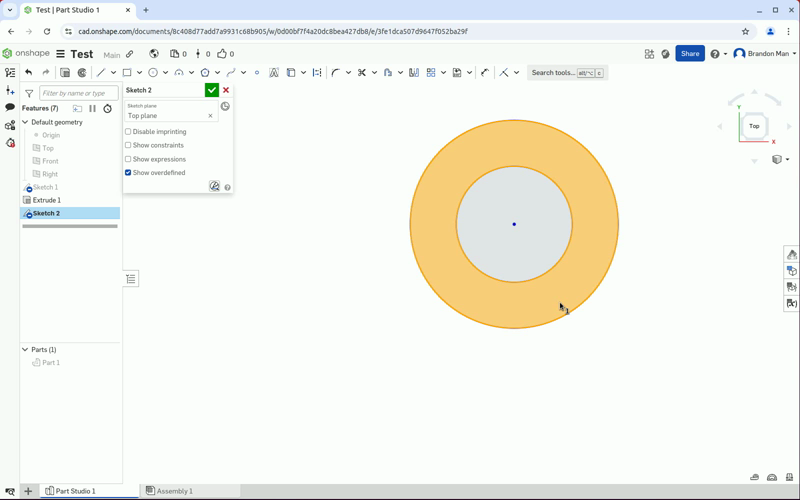
scroll(-6)
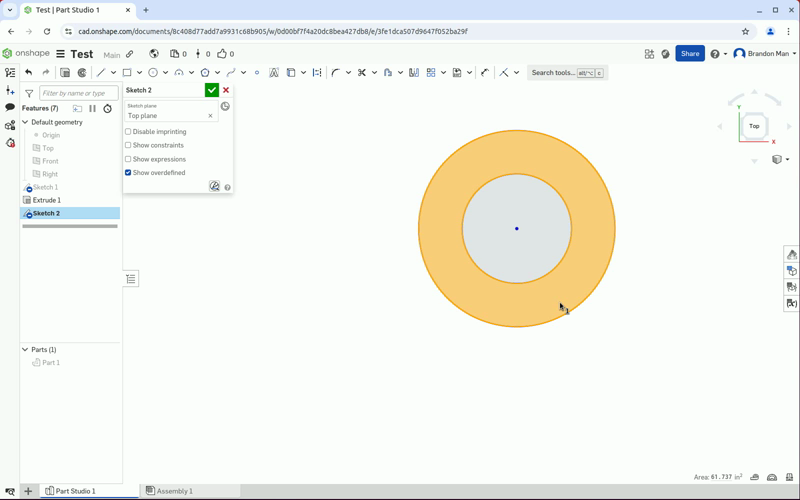
scroll(-6)
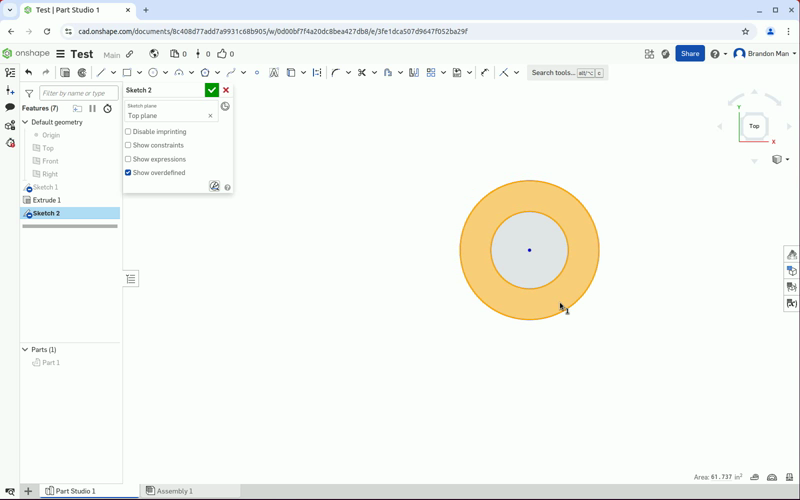
scroll(-6)
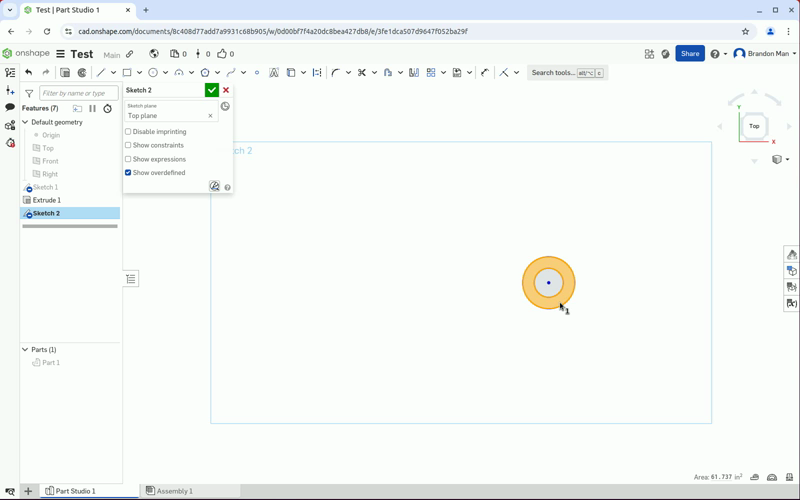
mouse_move(73, 352)
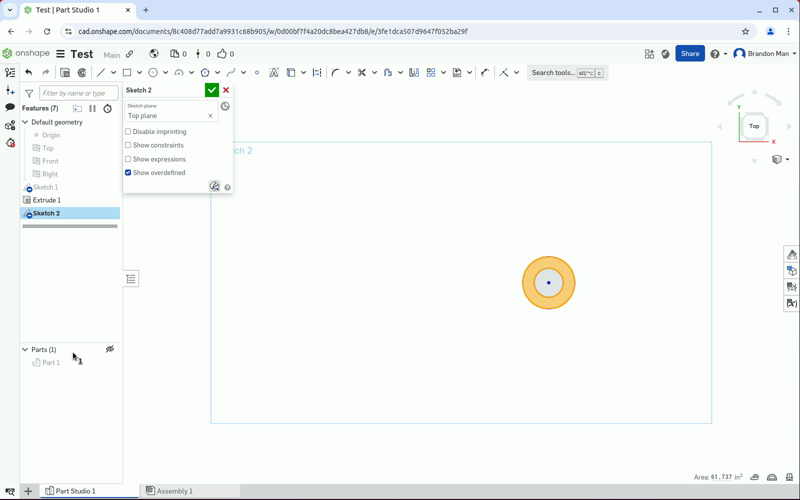
key(shift+y)
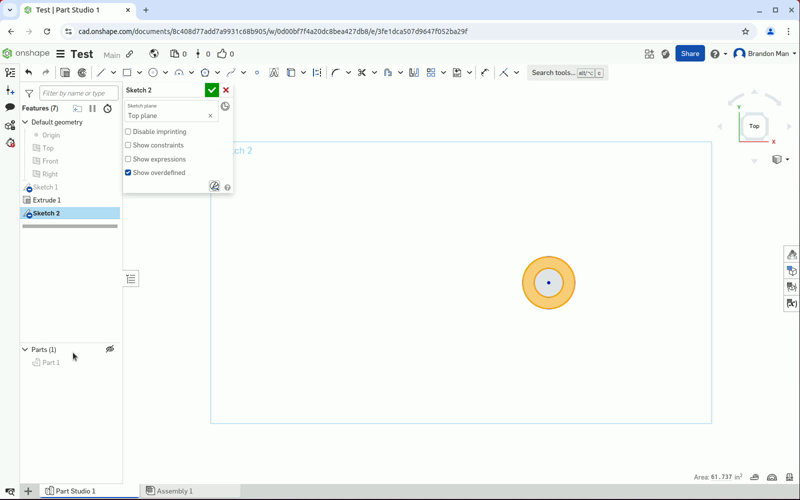
key(shift+e)
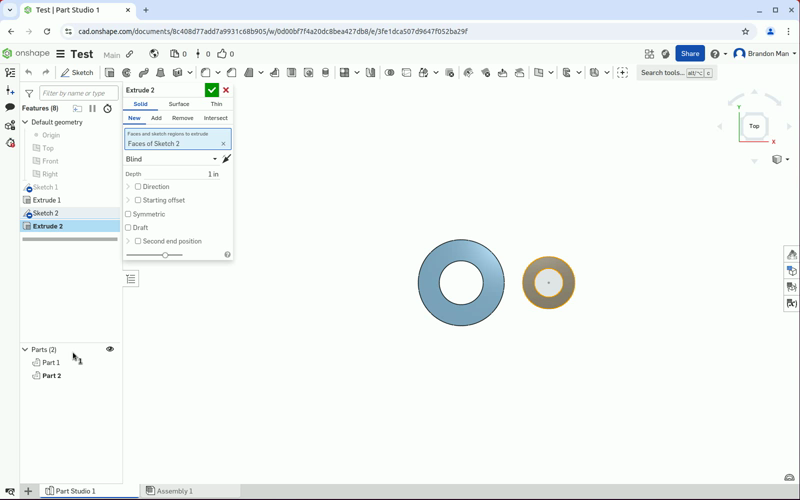
mouse_move(143, 106)
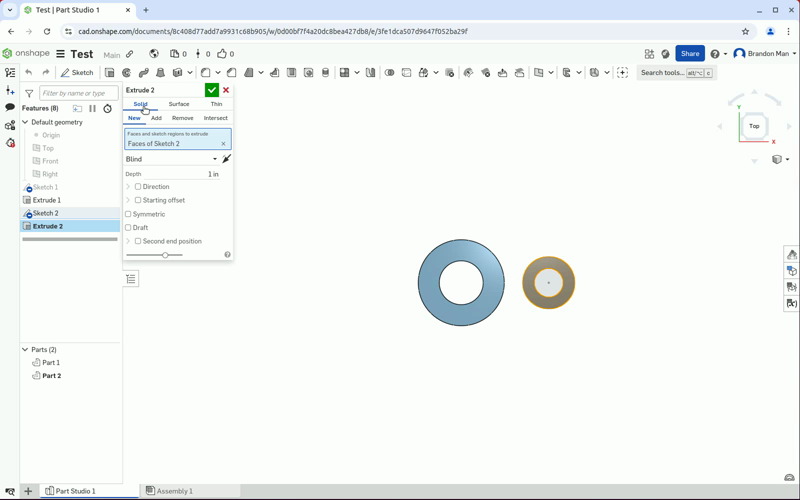
click(143, 106)
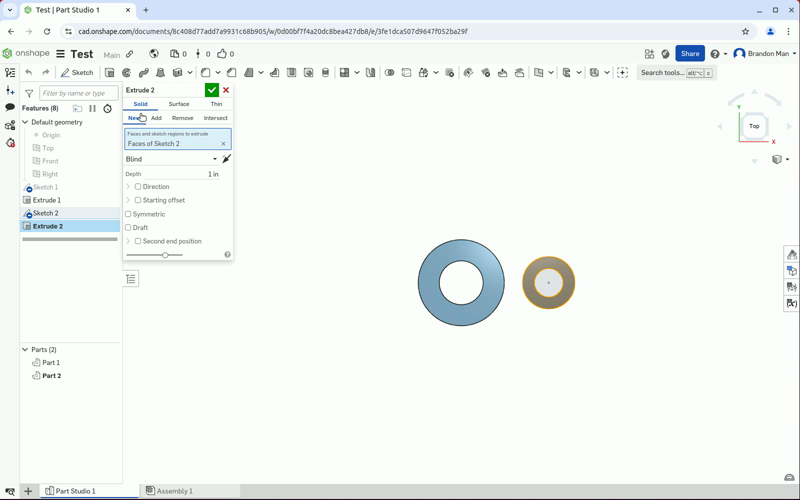
mouse_move(137, 120)
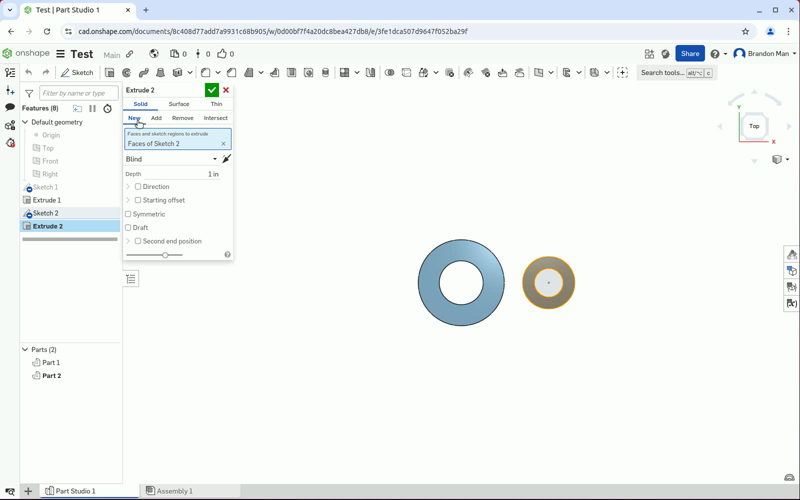
click(137, 120)
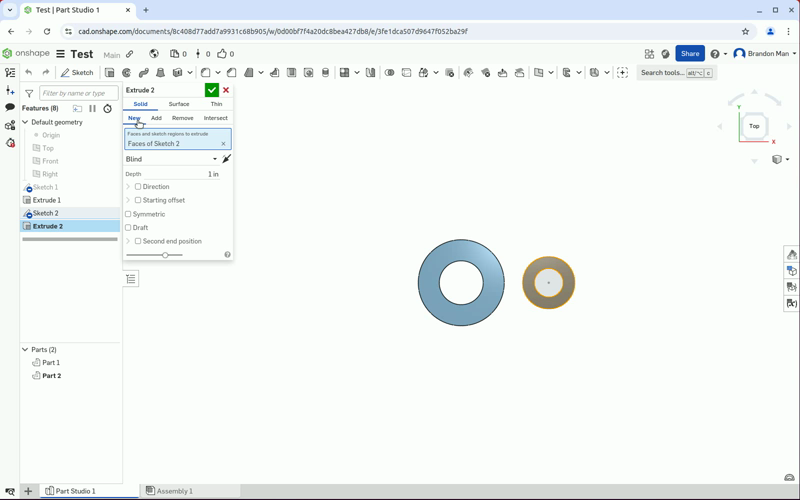
key(tab, 4)
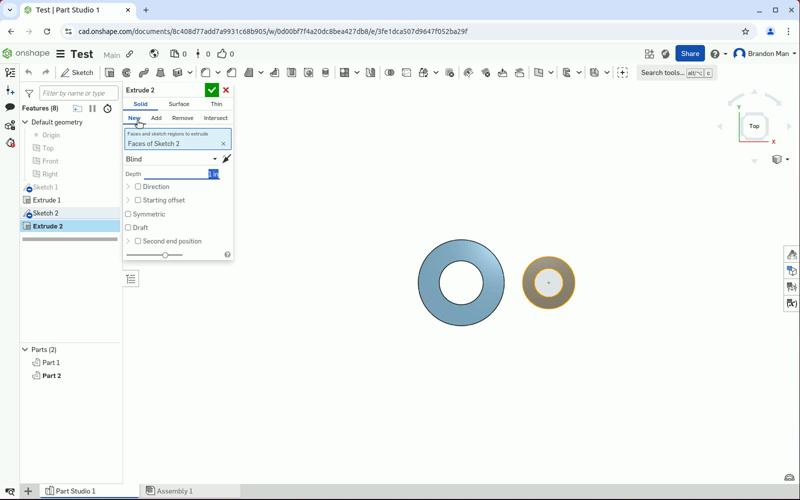
text(5.296)
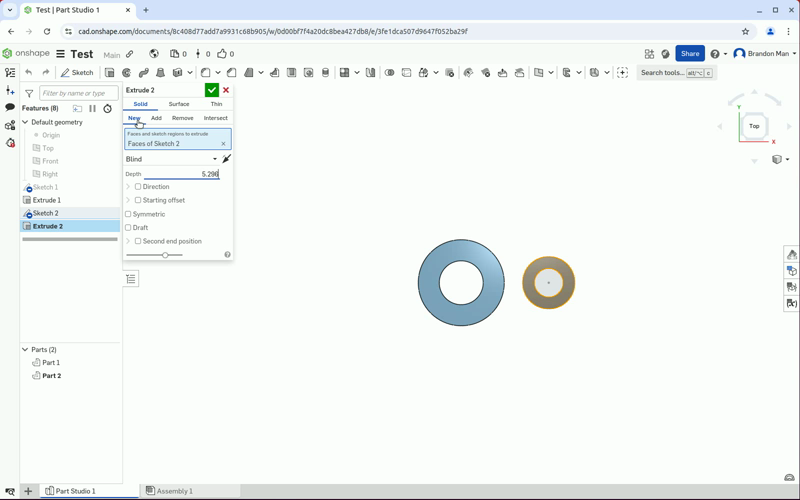
key(enter)
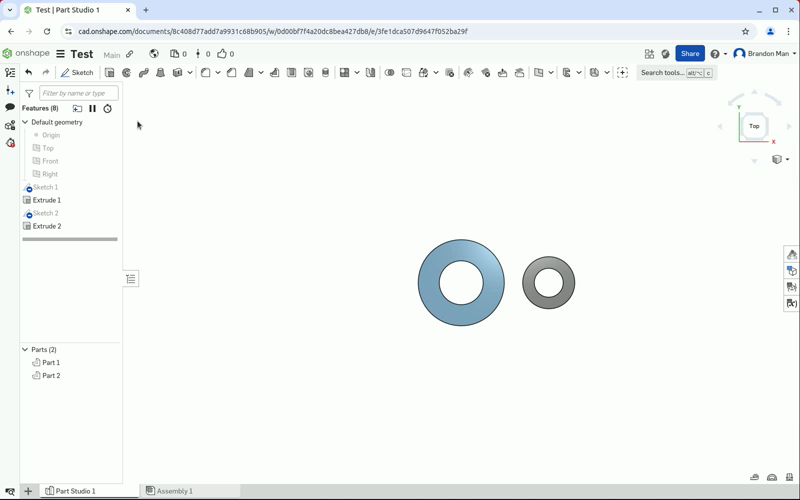
key(shift+h)
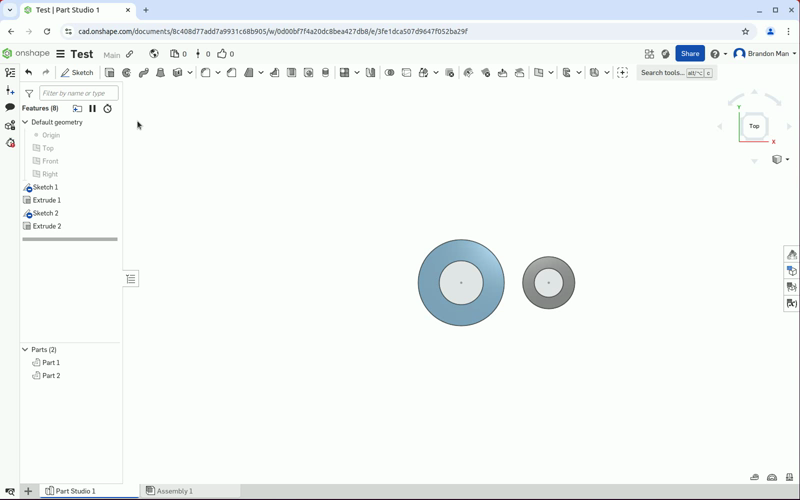
key(shift+h)
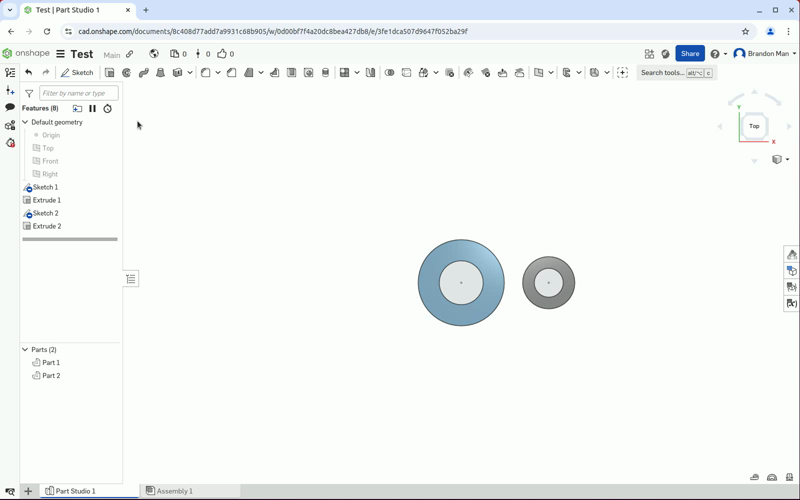
key(shift+7)
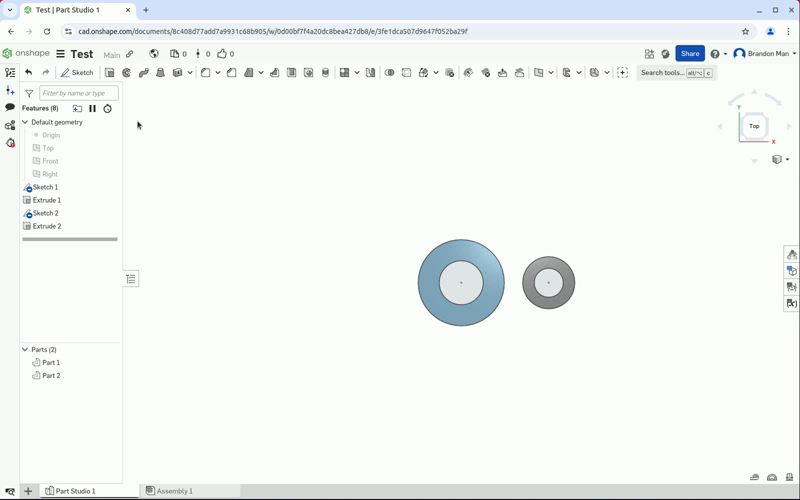
key(up, 3)
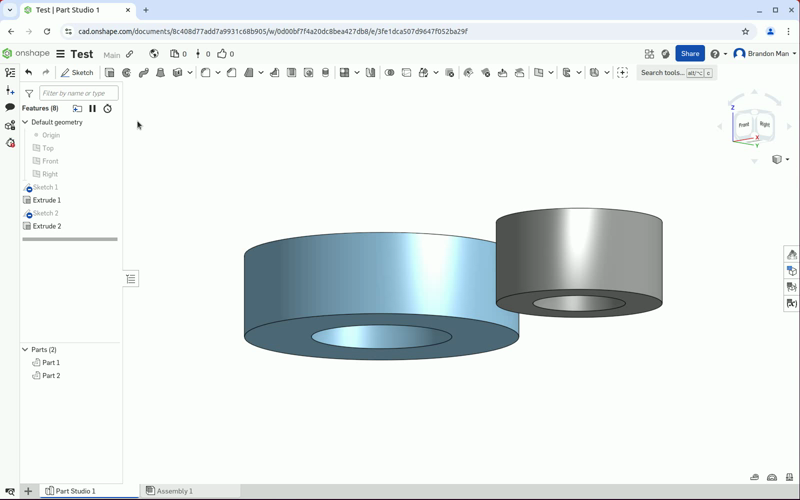
key(left, 3)
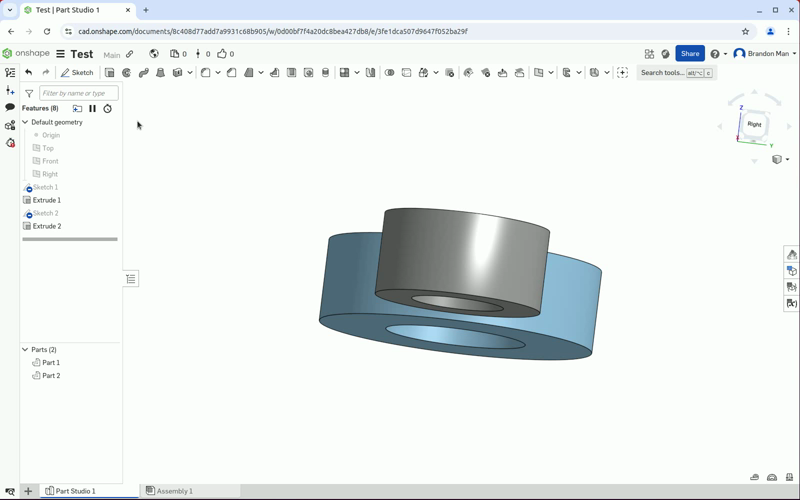
key(right, 3)
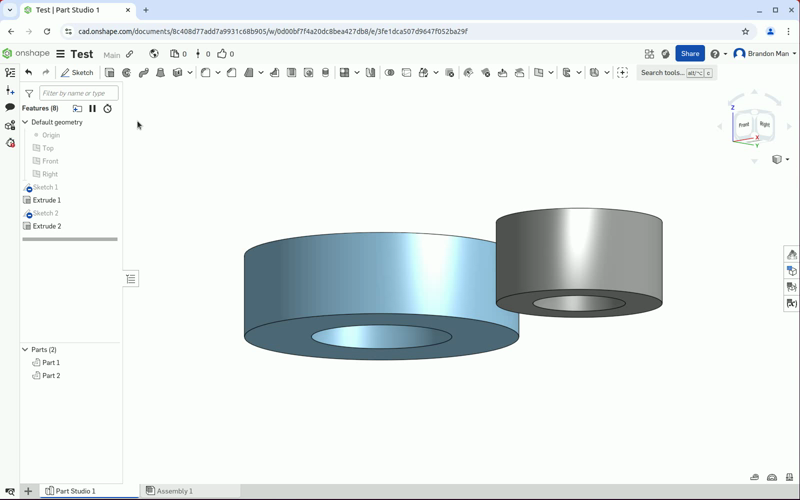
key(down, 3)
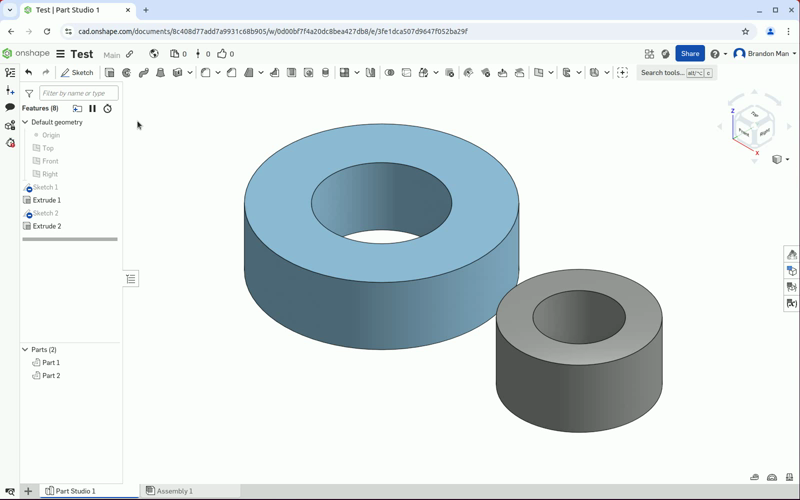
mouse_move(73, 189)
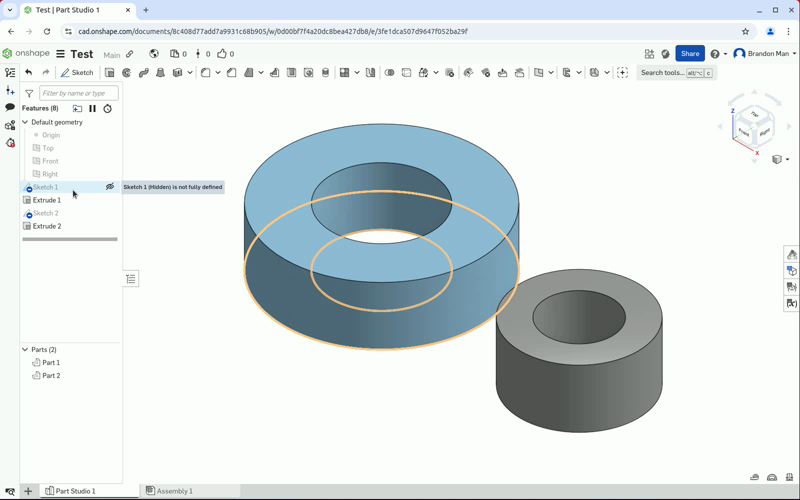
click(73, 189)